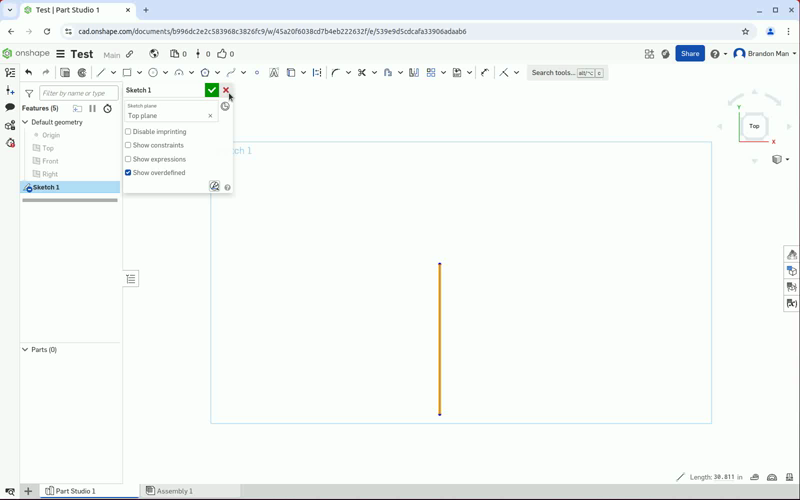
key(shift+h)
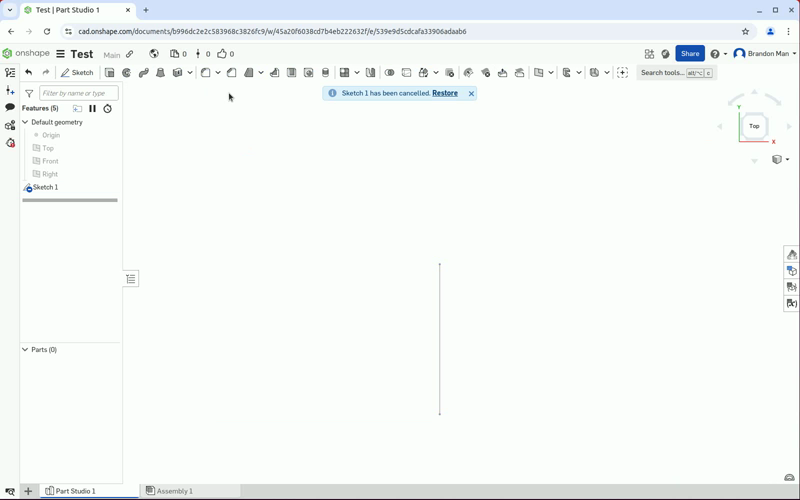
key(shift+s)
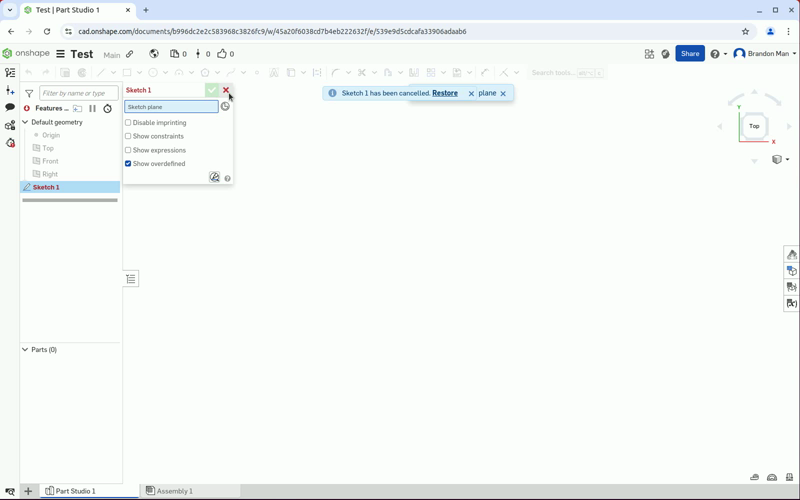
mouse_move(73, 150)
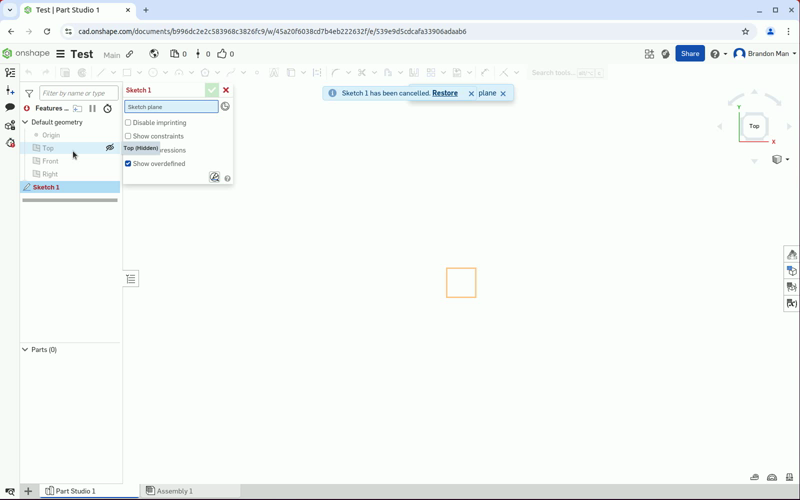
click(73, 150)
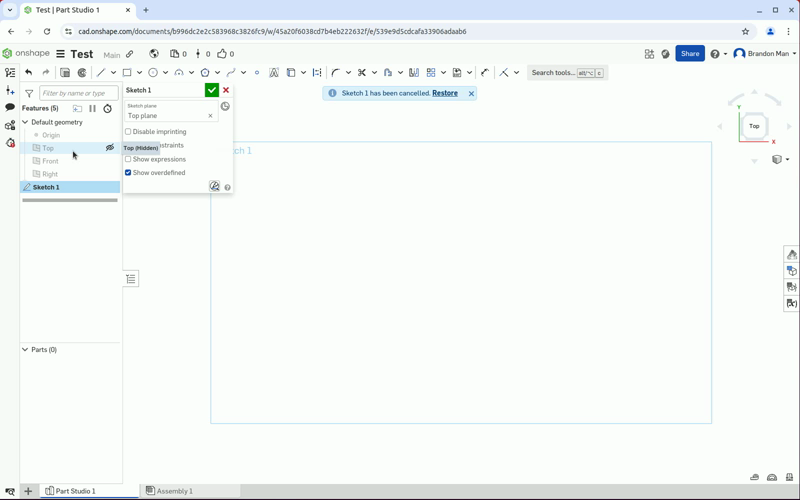
mouse_move(73, 352)
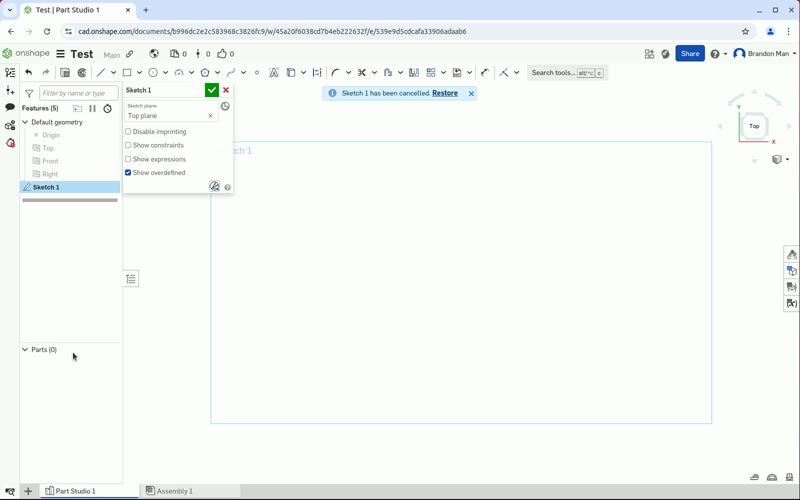
key(y)
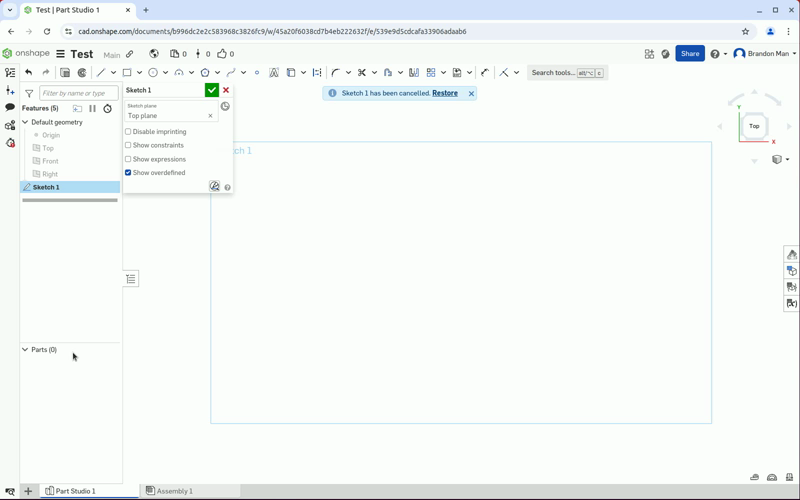
key(l)
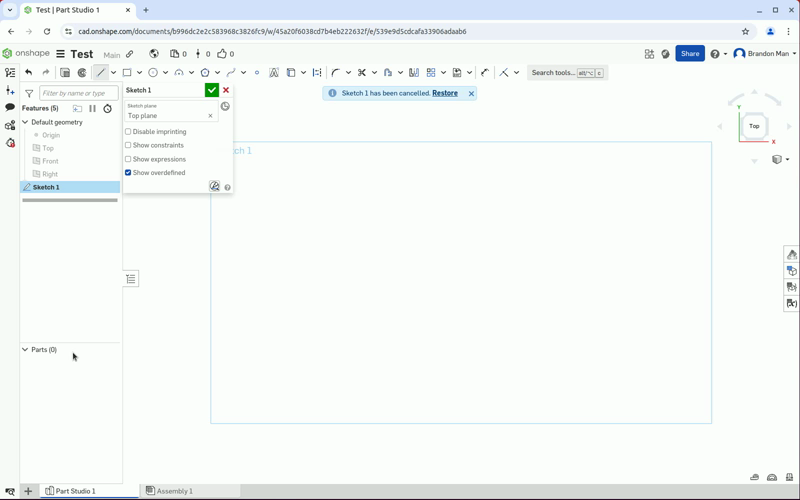
key_down(shift)
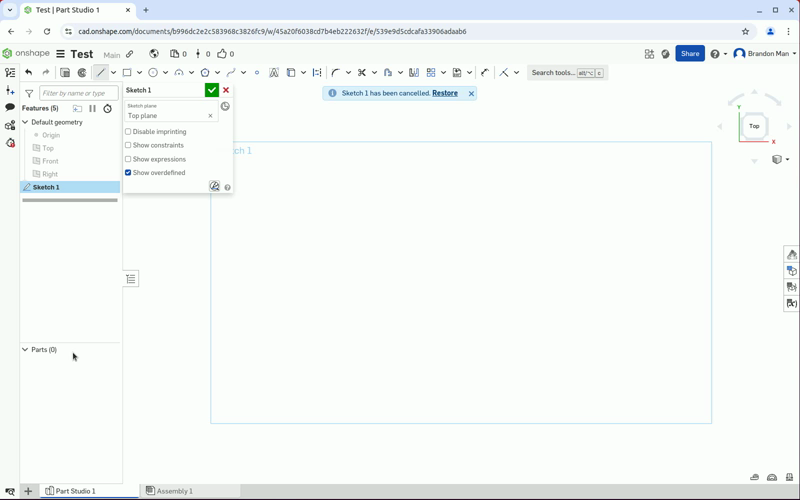
mouse_move(446, 367)
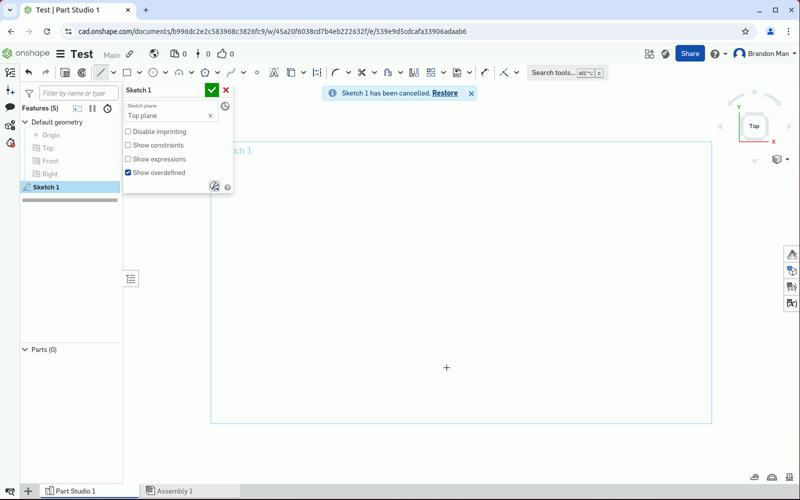
click(446, 367)
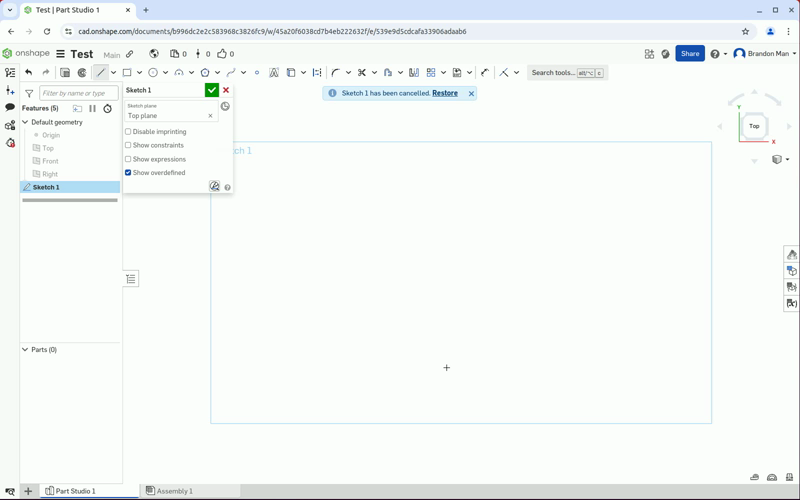
key_up(shift)
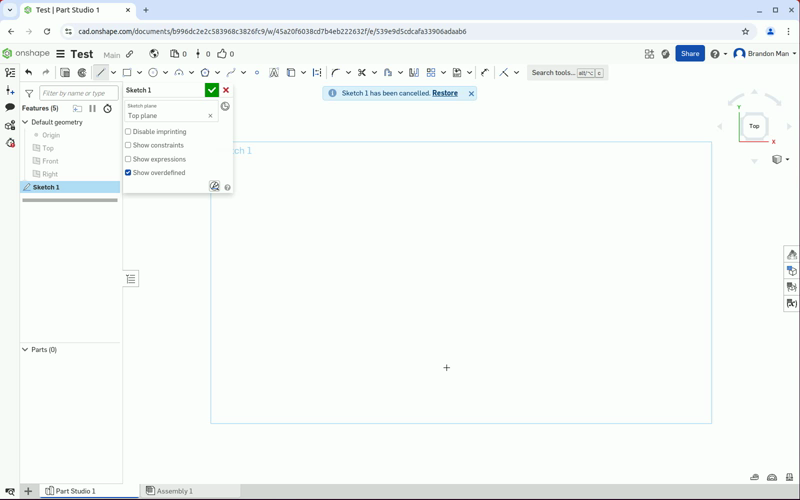
key_down(shift)
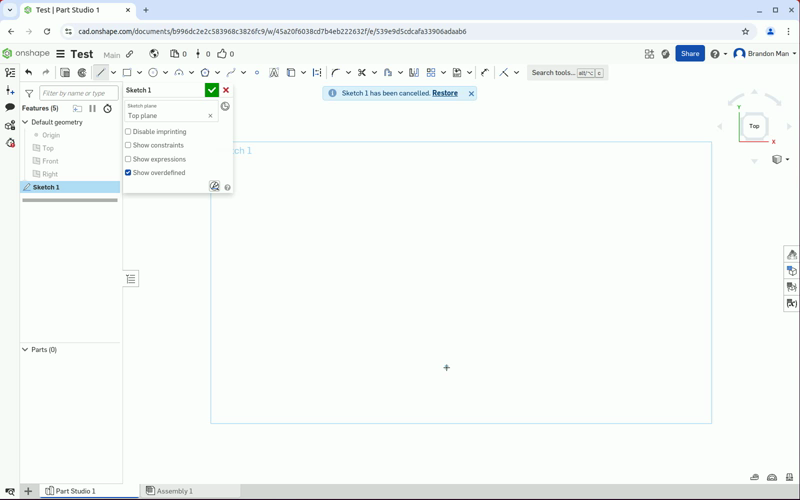
mouse_move(476, 367)
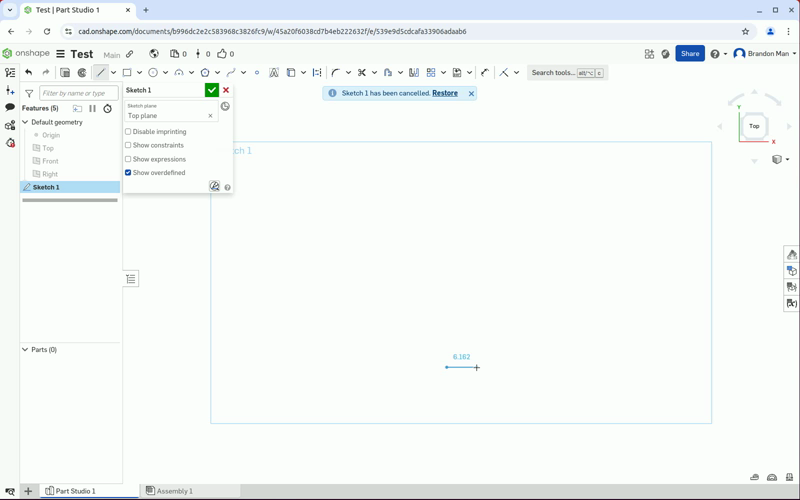
mouse_move(474, 367)
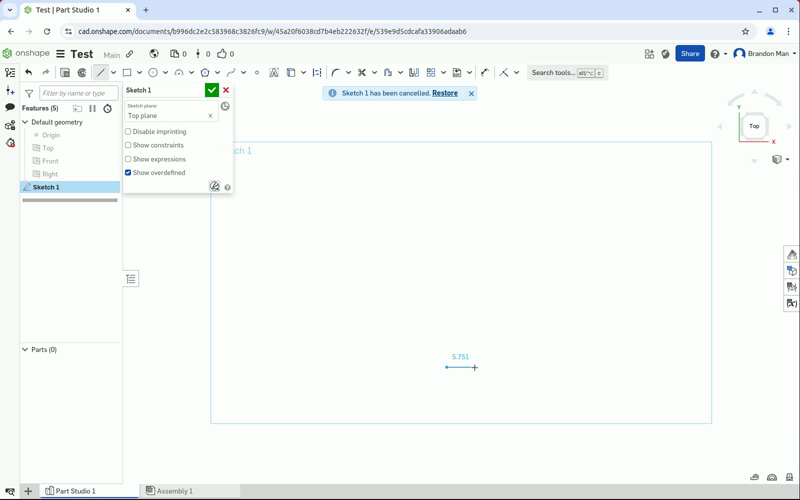
click(474, 367)
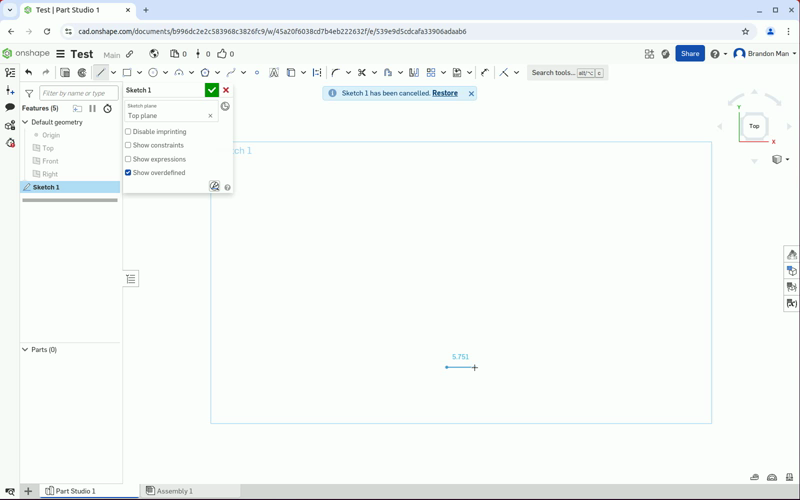
key_up(shift)
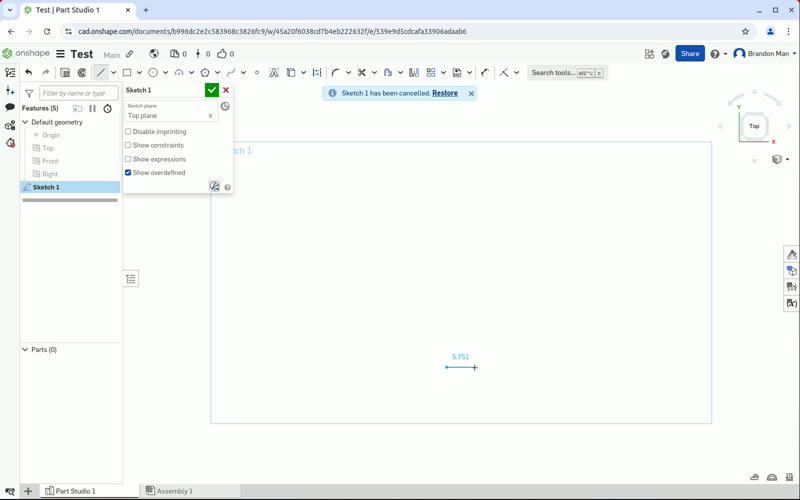
key_down(shift)
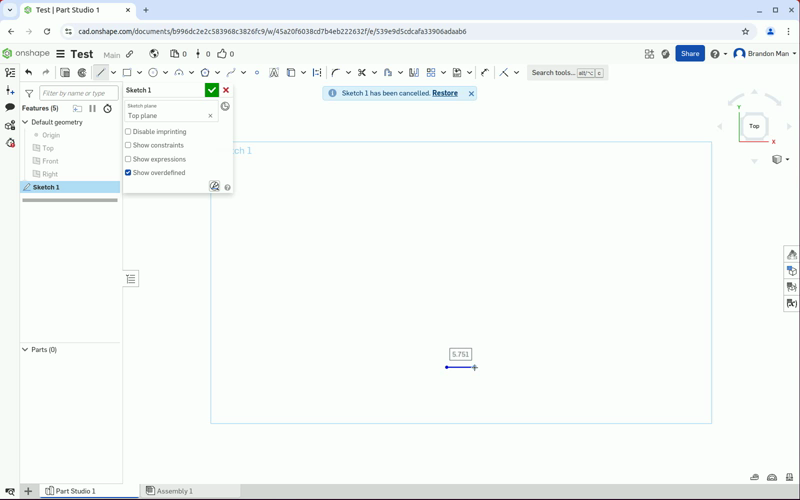
mouse_move(474, 198)
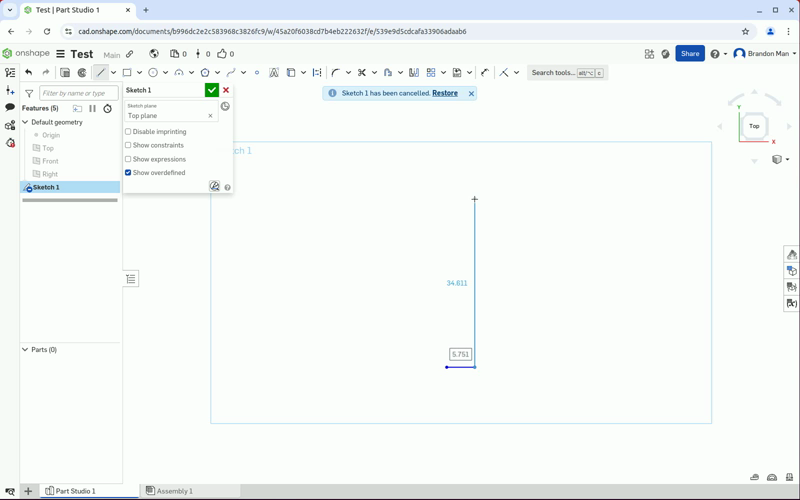
click(474, 198)
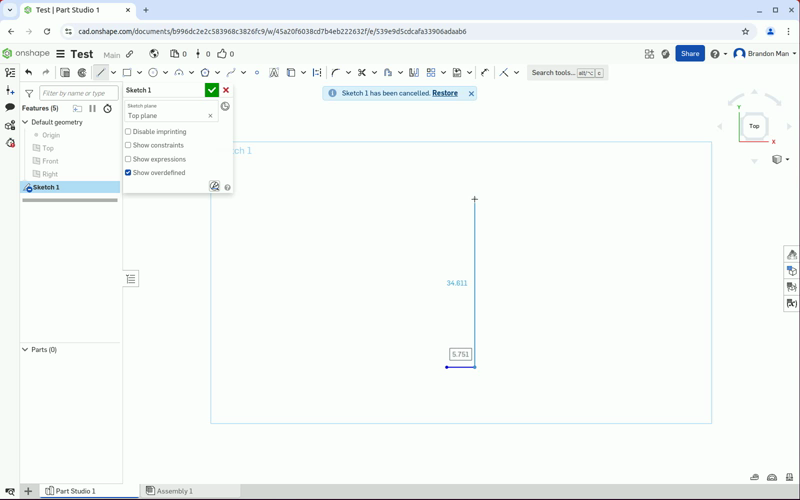
key_up(shift)
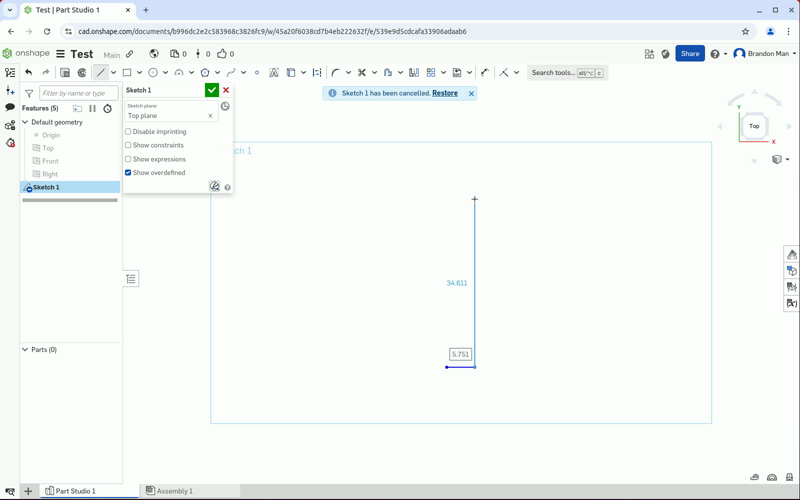
key_down(shift)
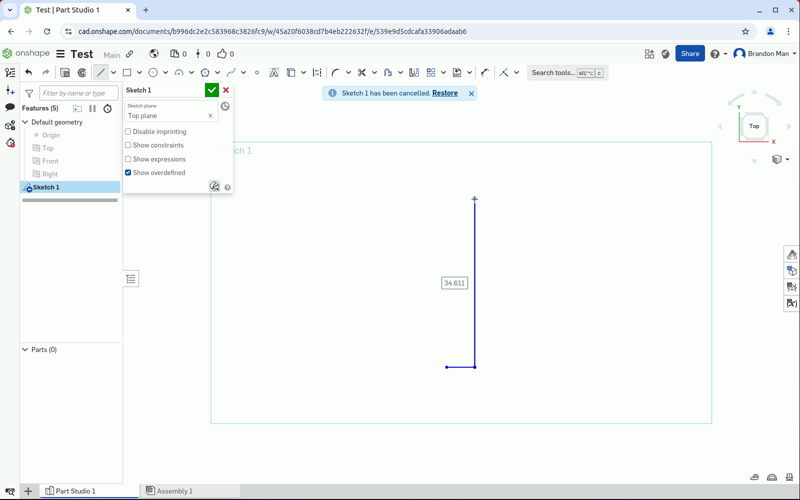
mouse_move(504, 198)
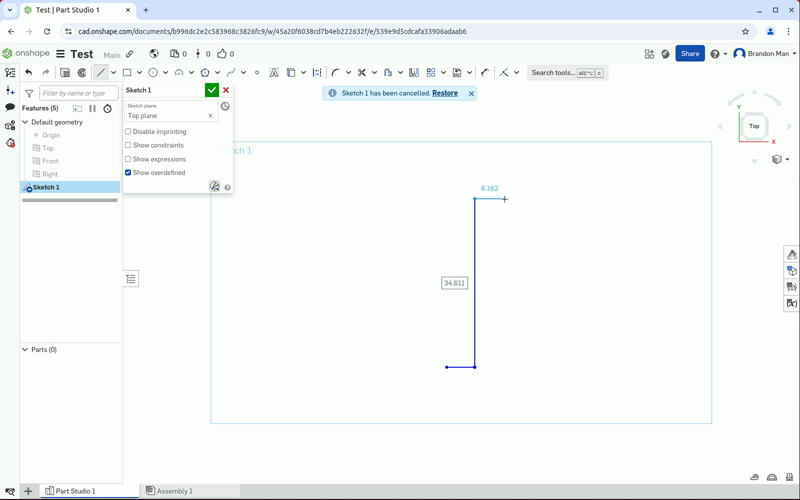
mouse_move(446, 198)
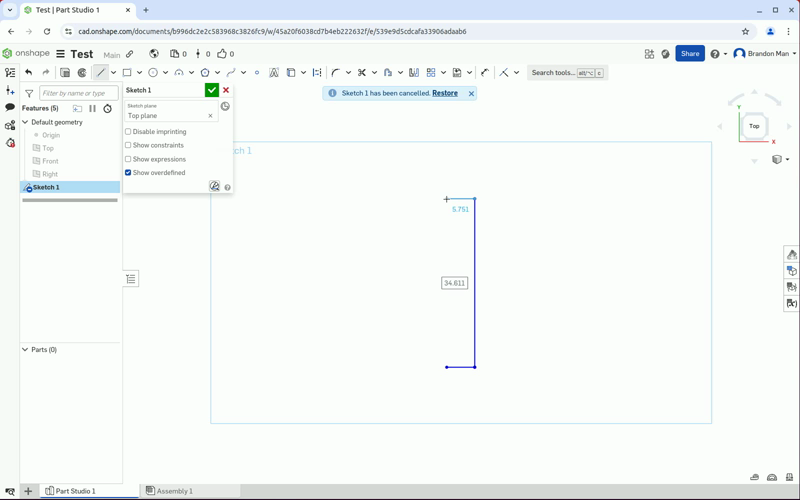
click(446, 198)
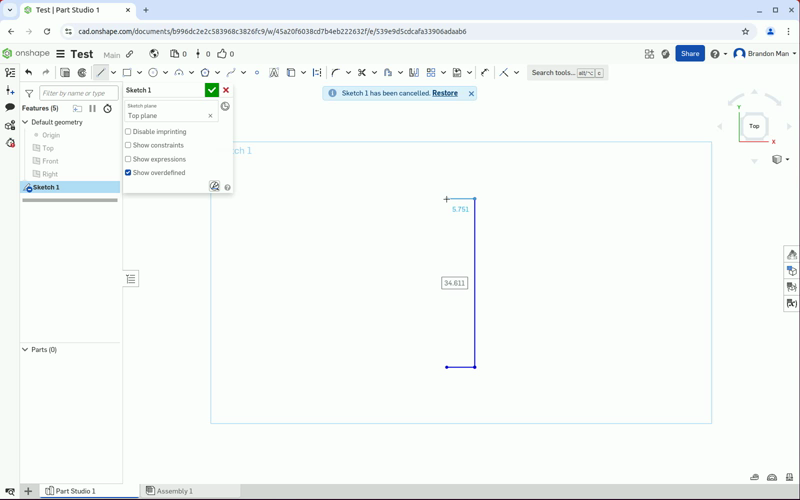
key_up(shift)
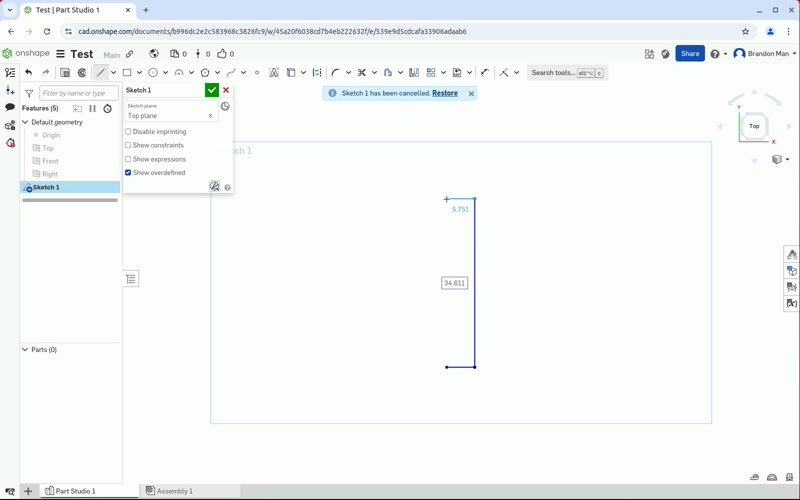
key_down(shift)
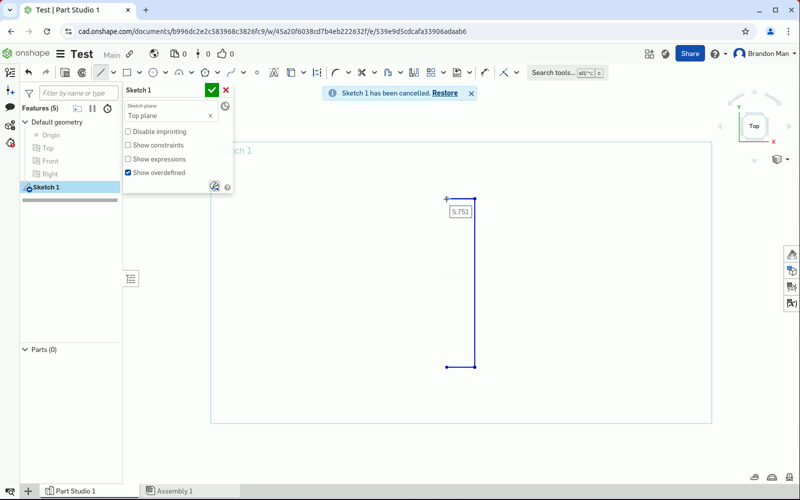
mouse_move(446, 367)
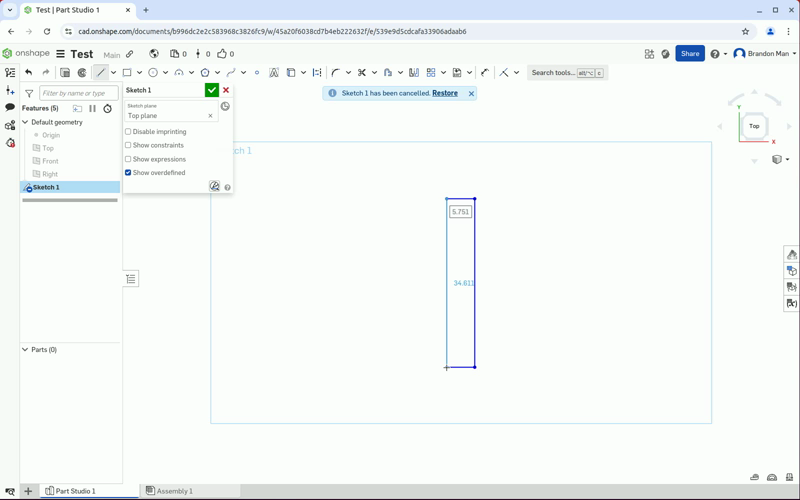
key_up(shift)
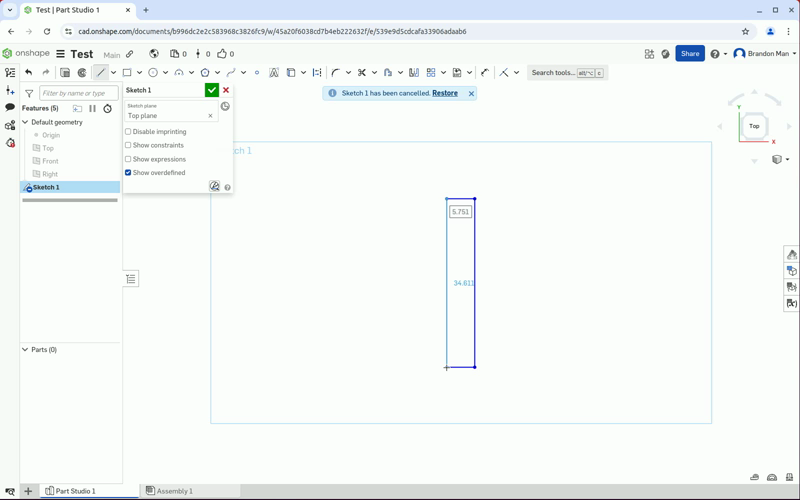
click(446, 367)
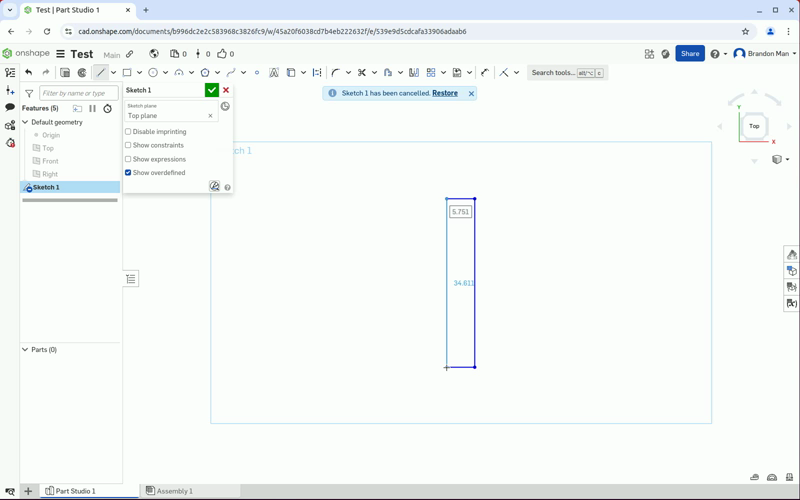
key(esc)
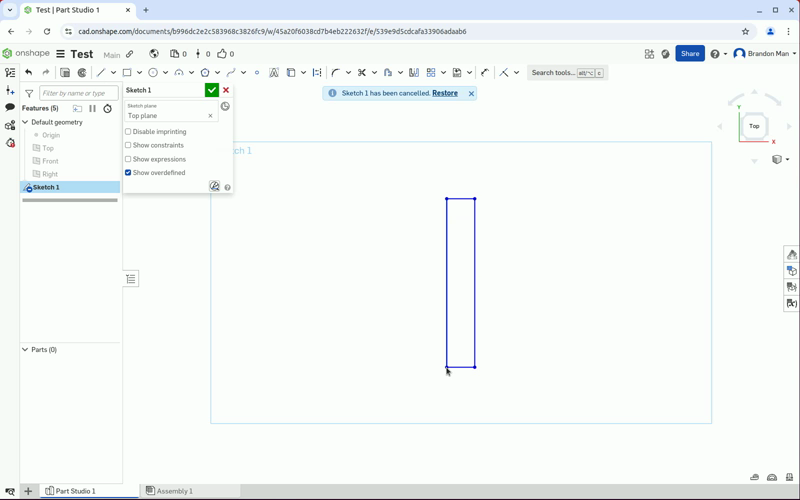
mouse_move(465, 307)
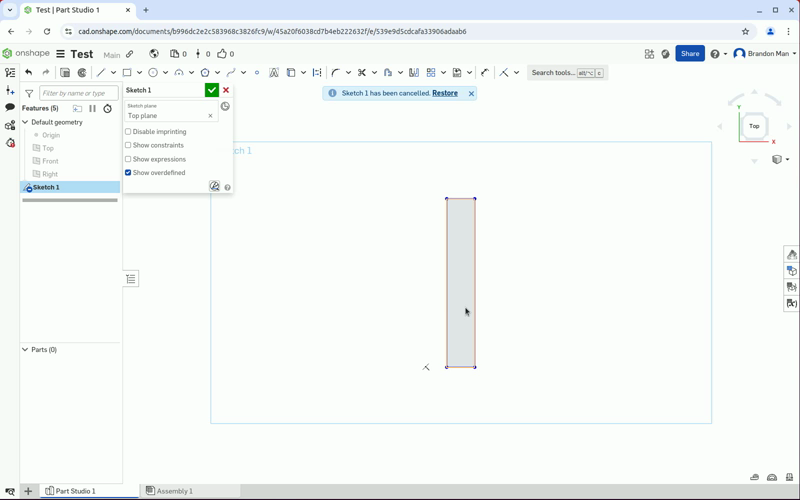
click(465, 307)
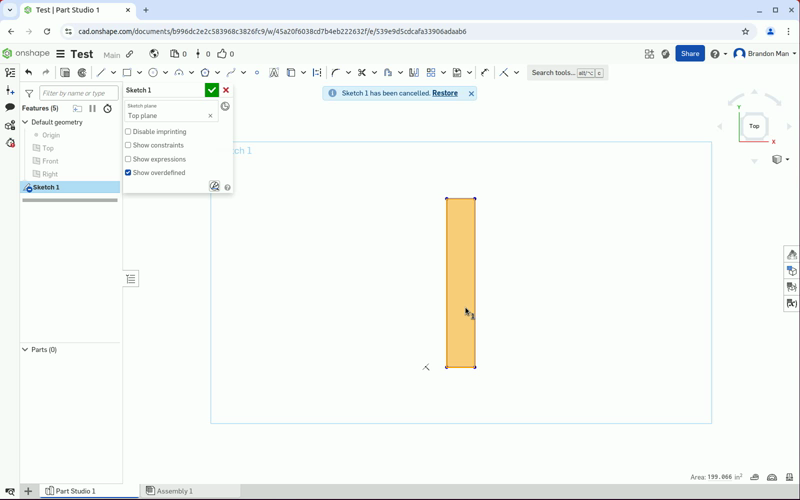
mouse_move(73, 352)
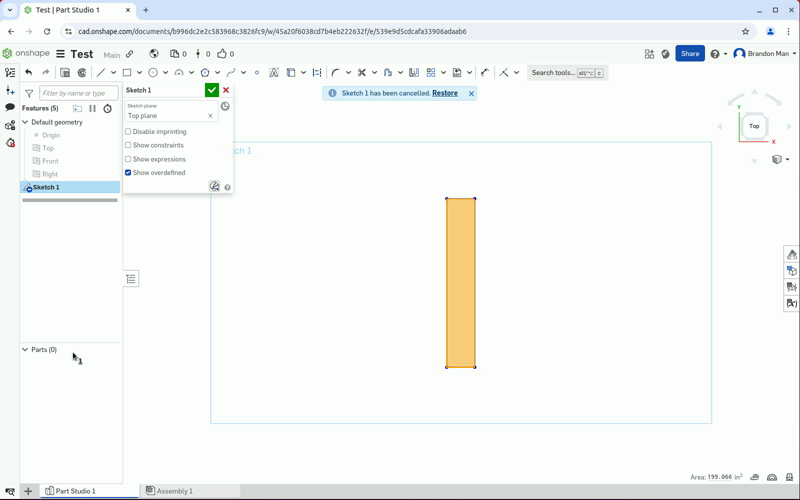
key(shift+y)
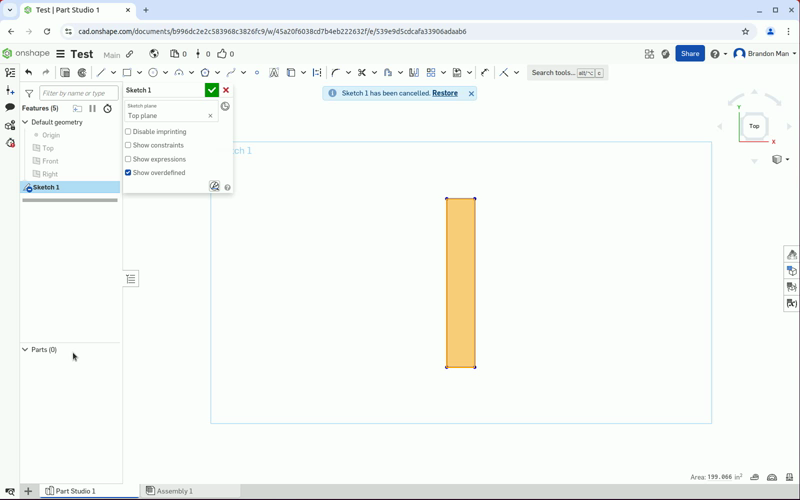
key(shift+e)
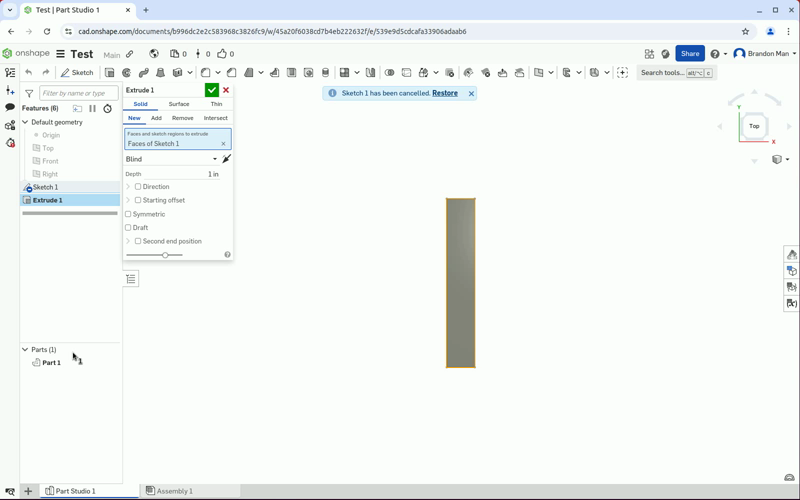
mouse_move(143, 106)
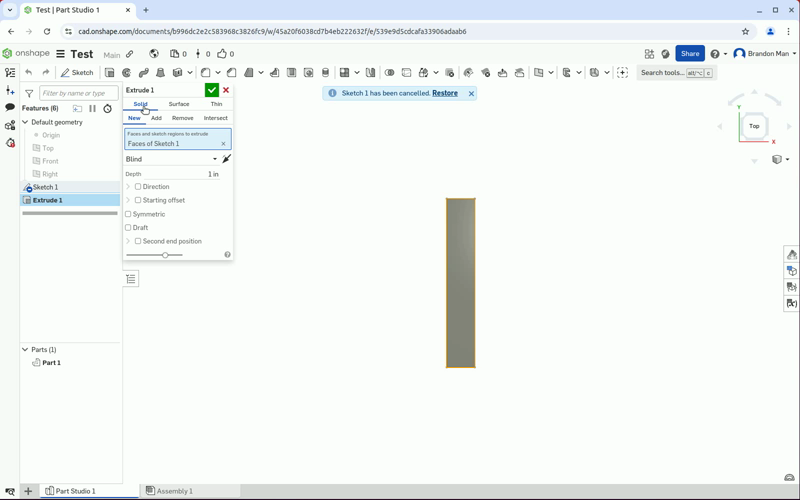
click(143, 106)
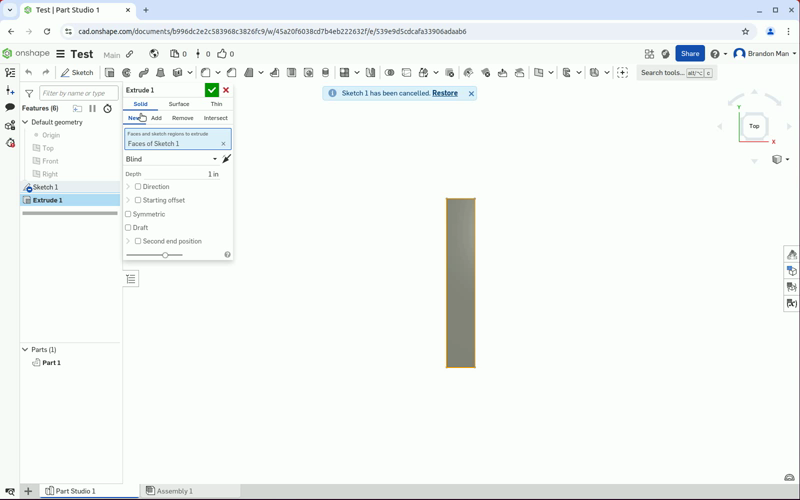
mouse_move(137, 120)
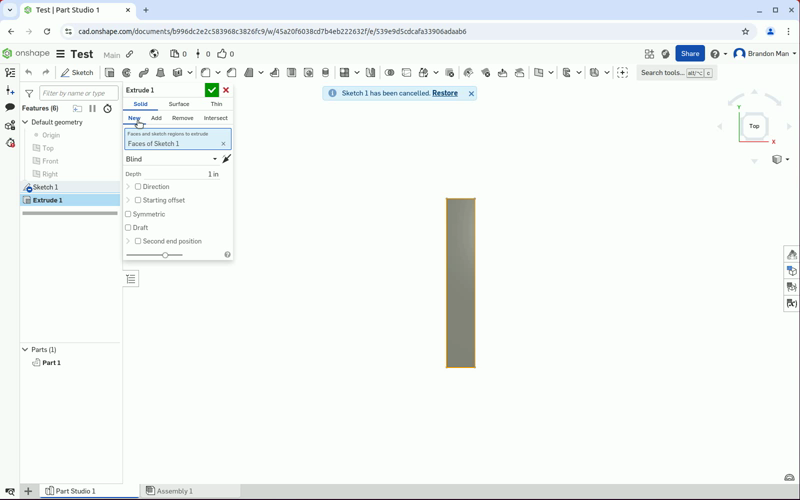
click(137, 120)
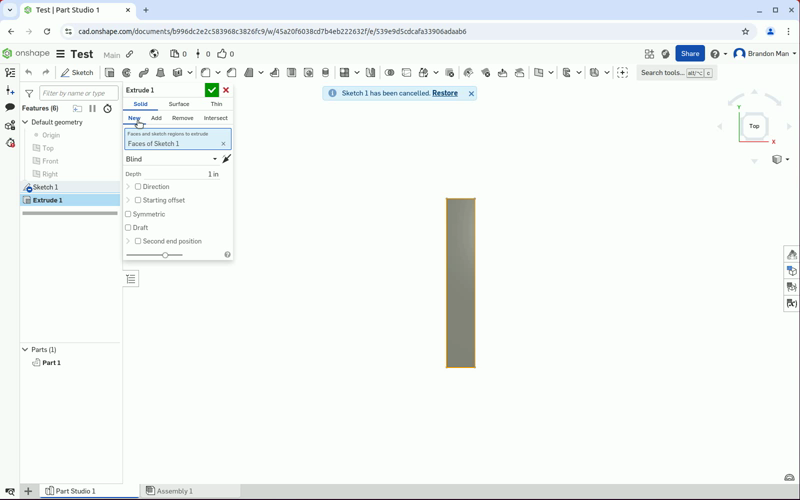
key(tab, 4)
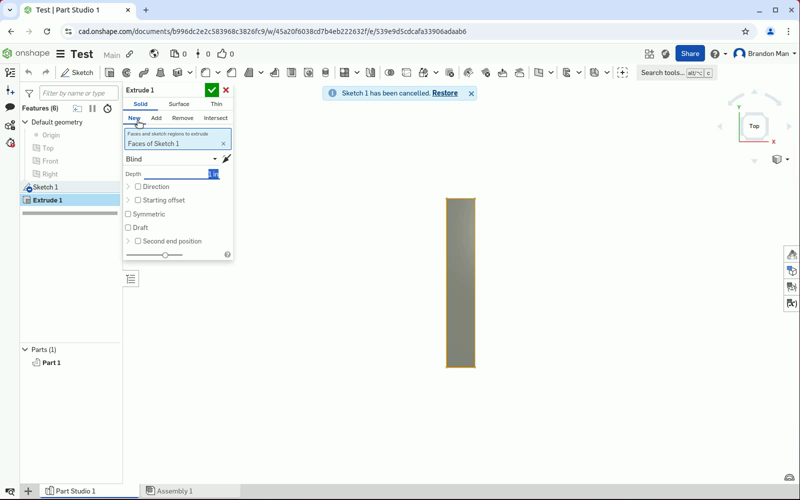
text(23.108)
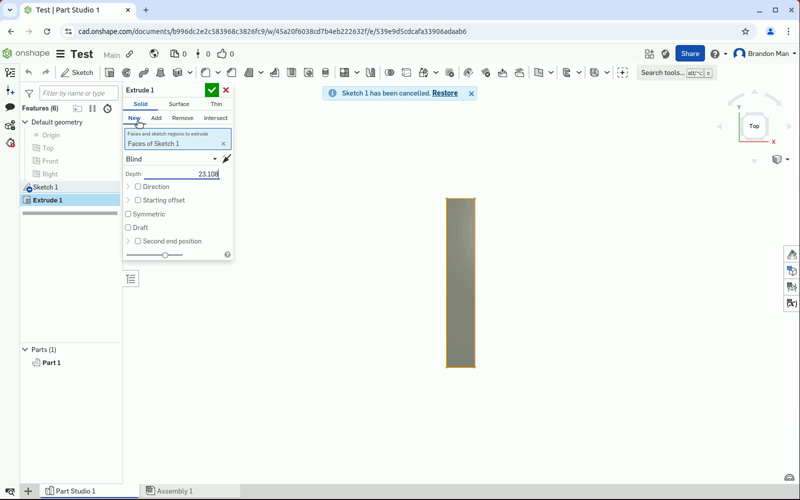
key(enter)
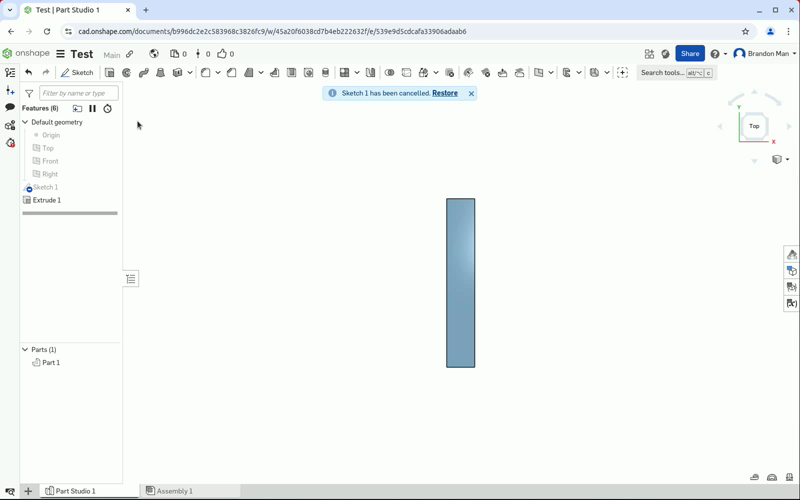
key(shift+h)
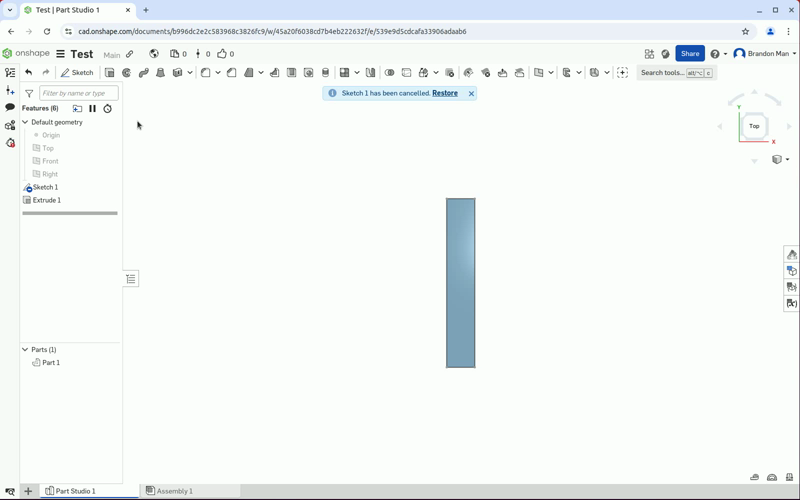
key(shift+h)
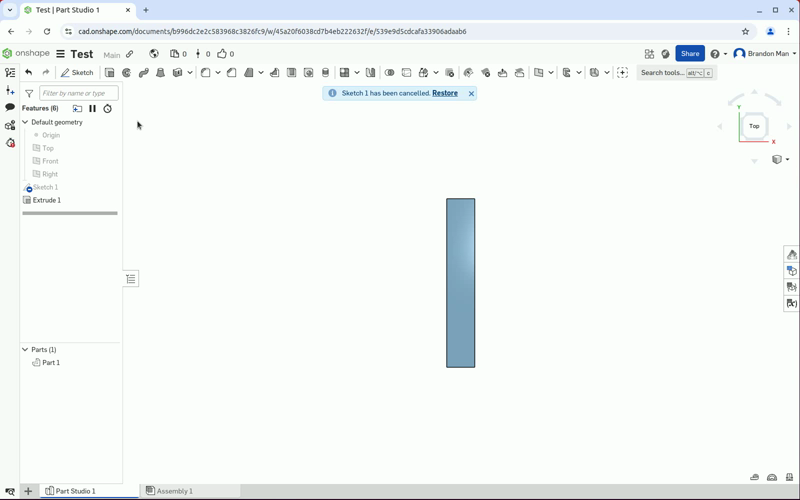
mouse_move(73, 189)
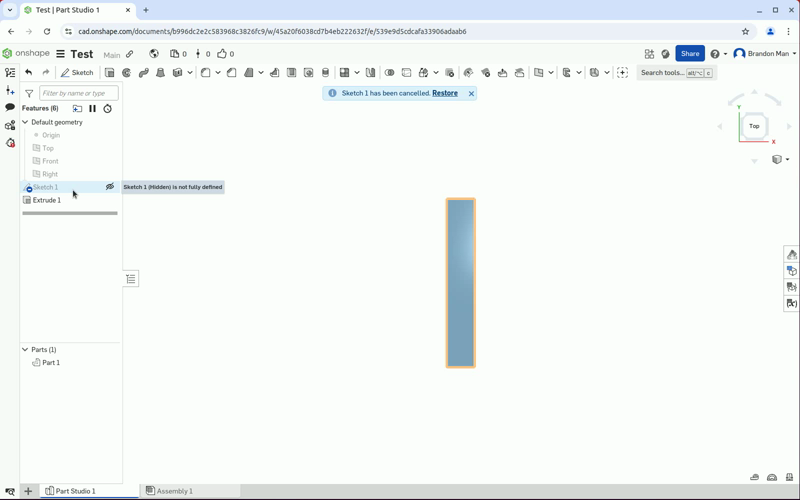
click(73, 189)
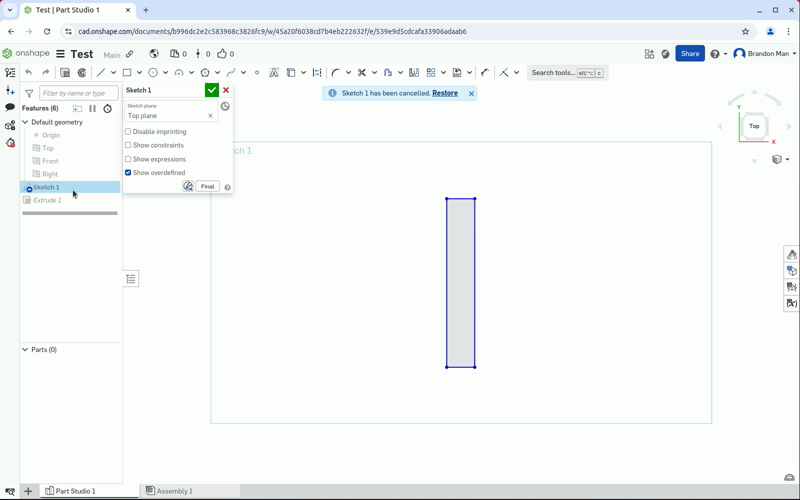
mouse_move(229, 92)
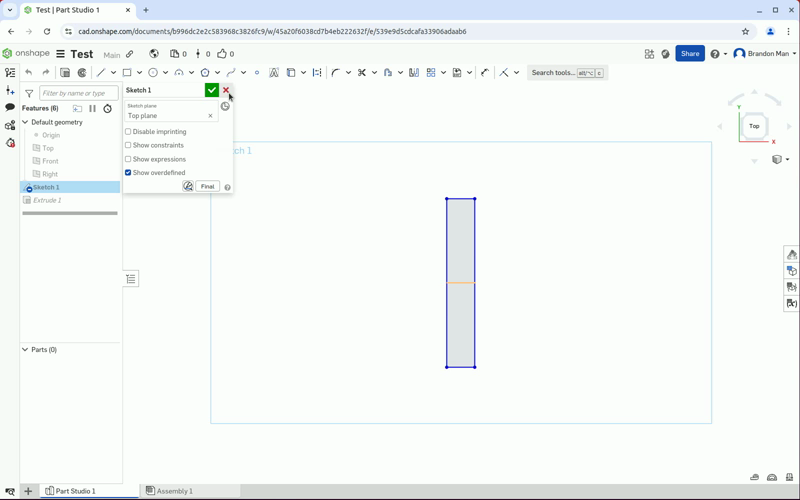
click(229, 92)
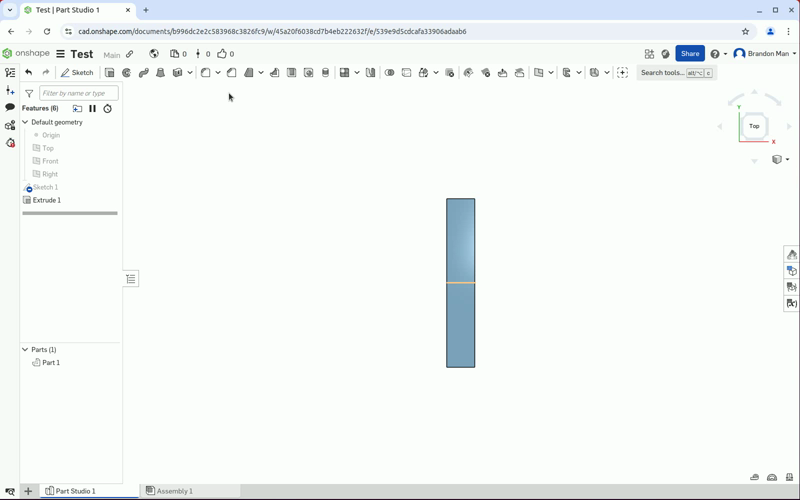
mouse_move(73, 352)
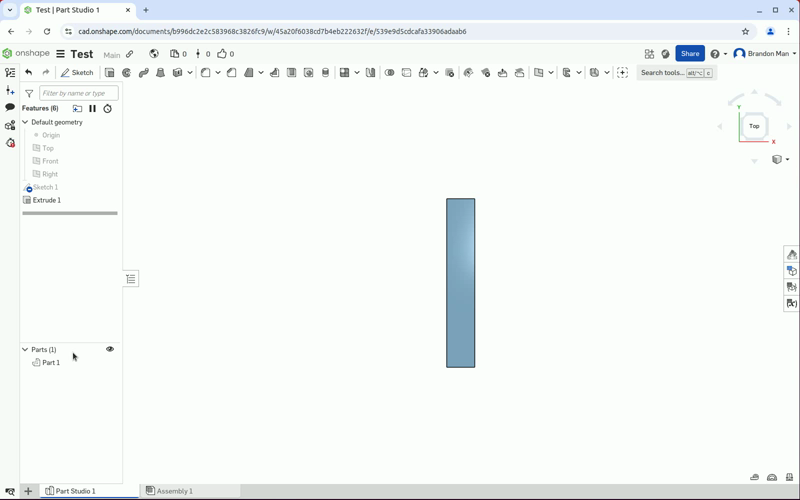
key(y)
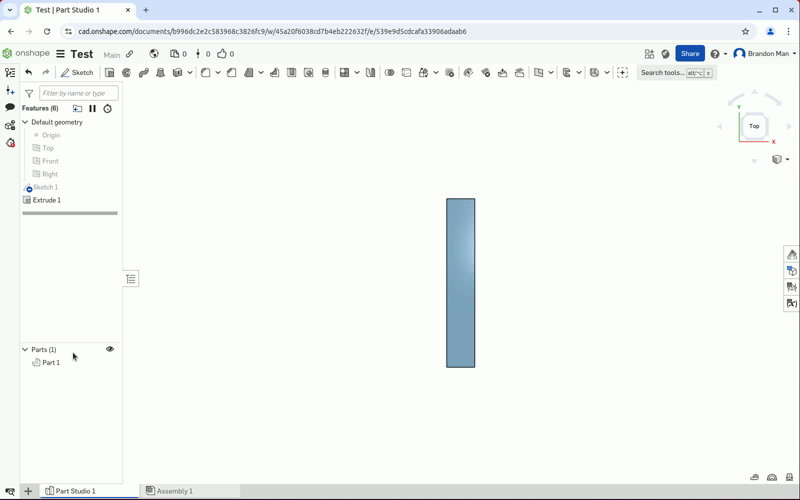
key(shift+p)
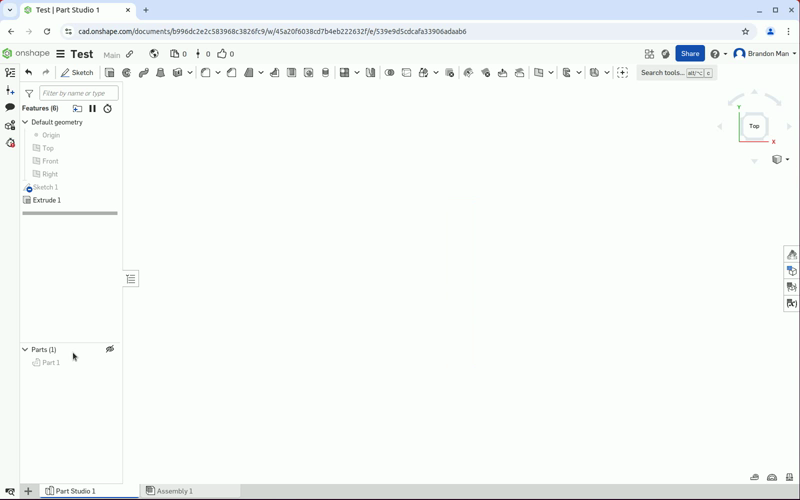
key(space)
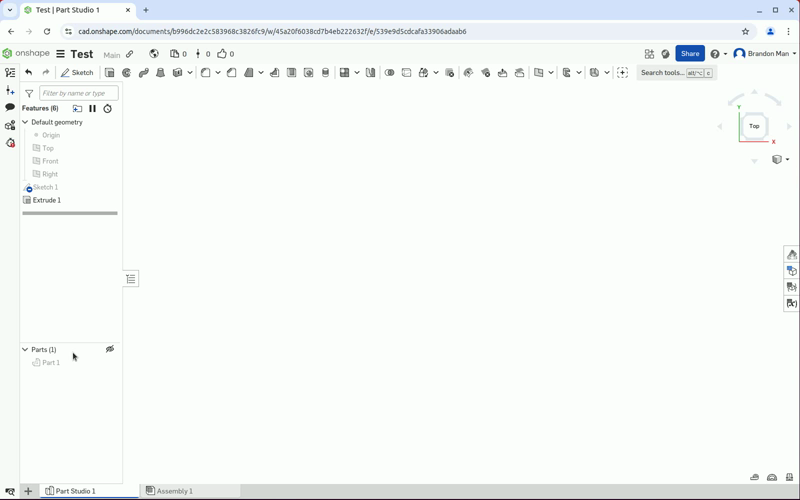
key_down(shift)
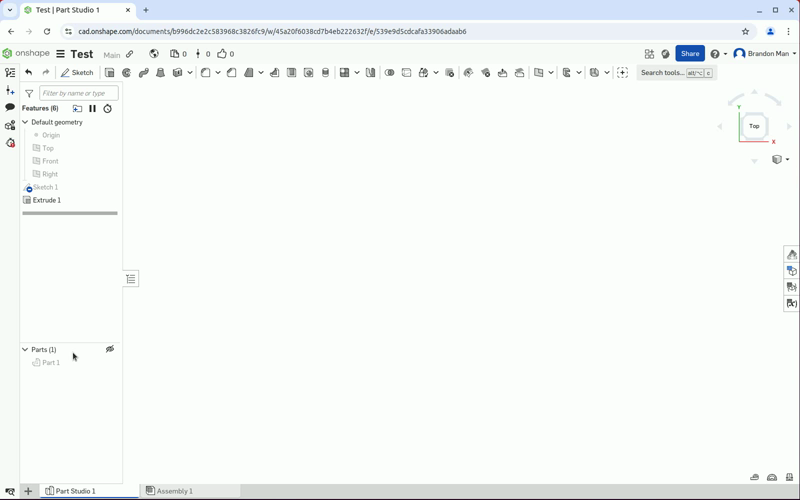
key(up)
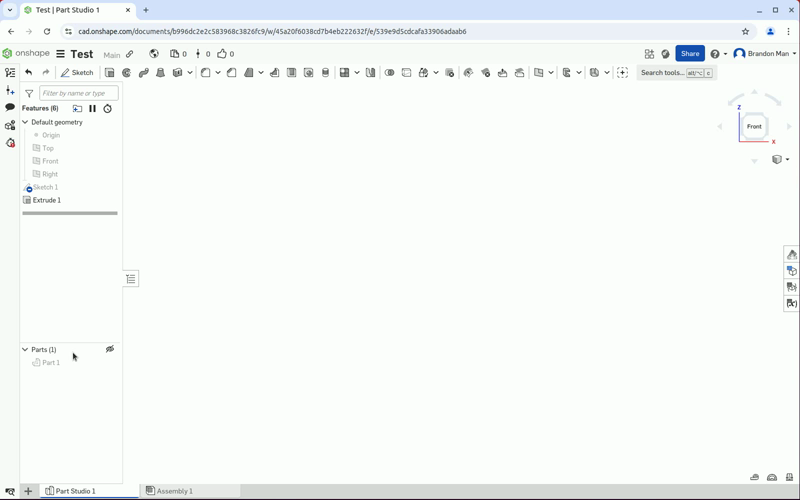
key_up(shift)
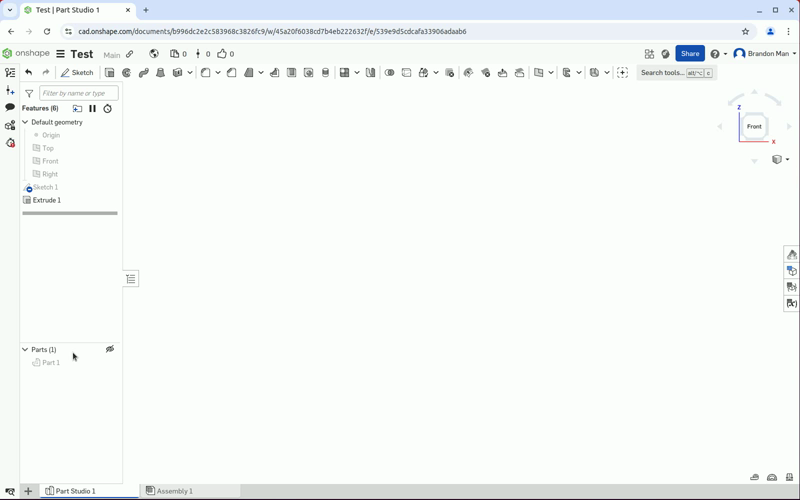
key(space)
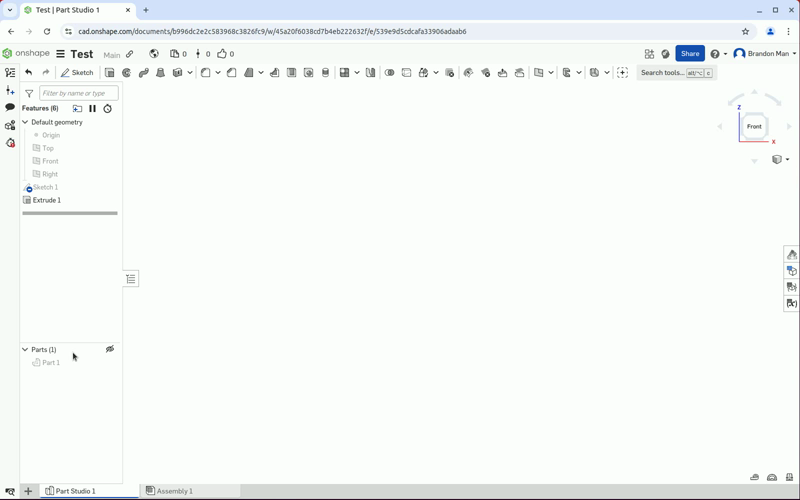
key_down(shift)
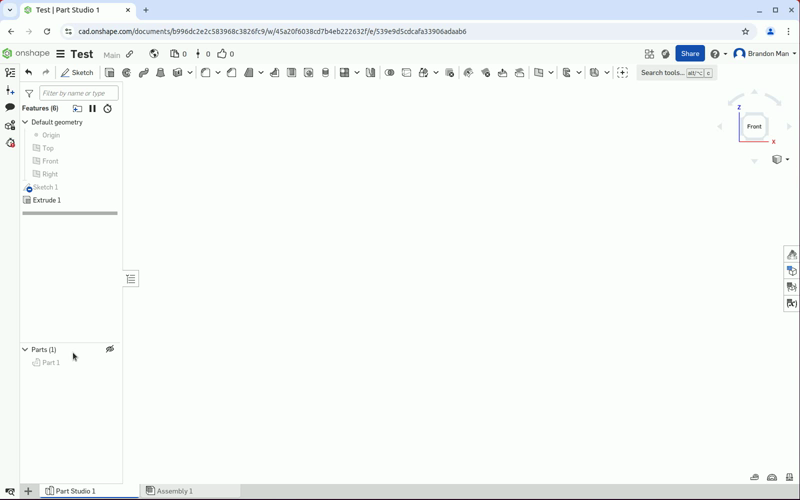
key(left)
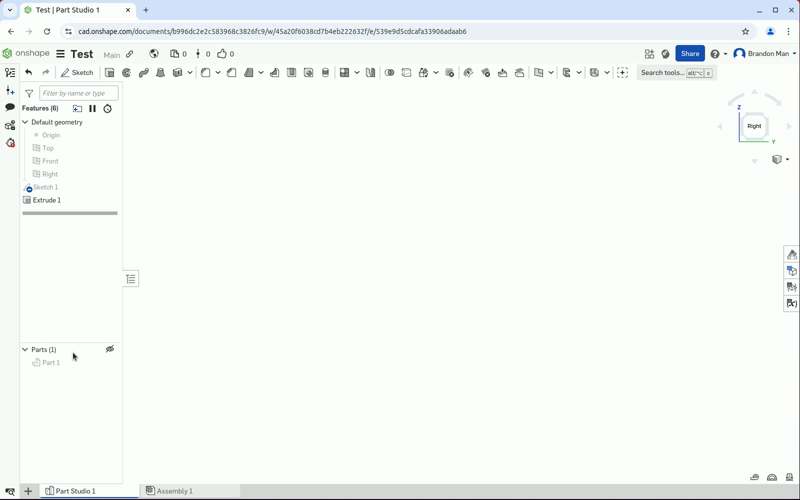
key_up(shift)
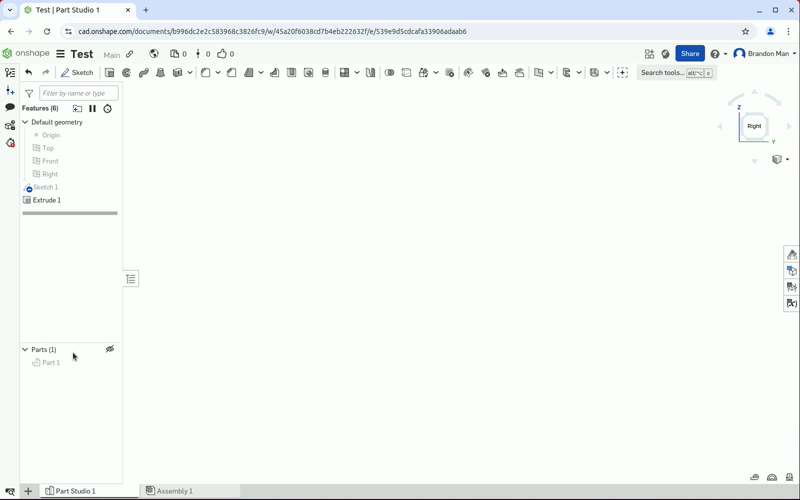
mouse_move(73, 352)
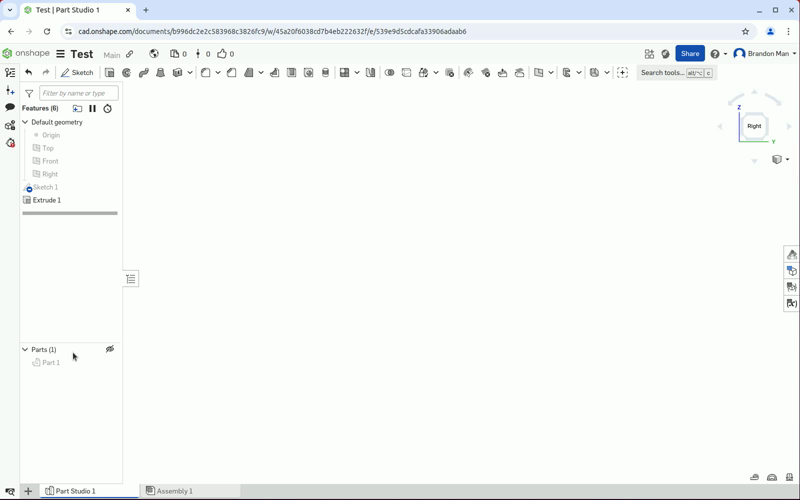
key(shift+y)
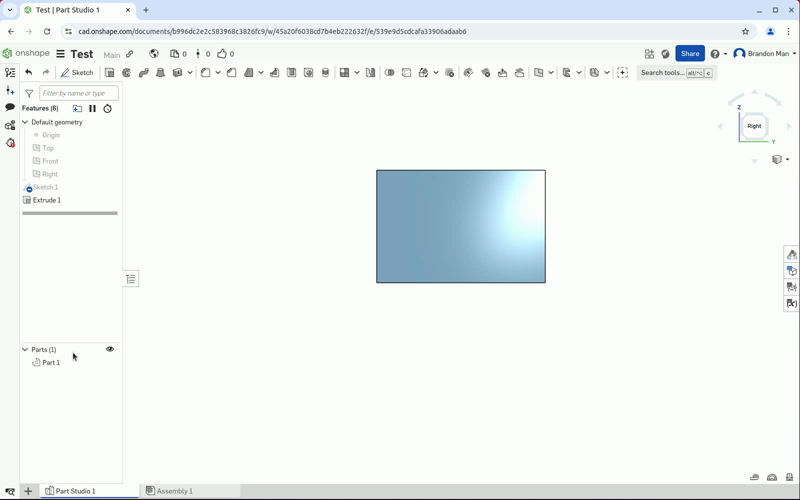
mouse_move(541, 75)
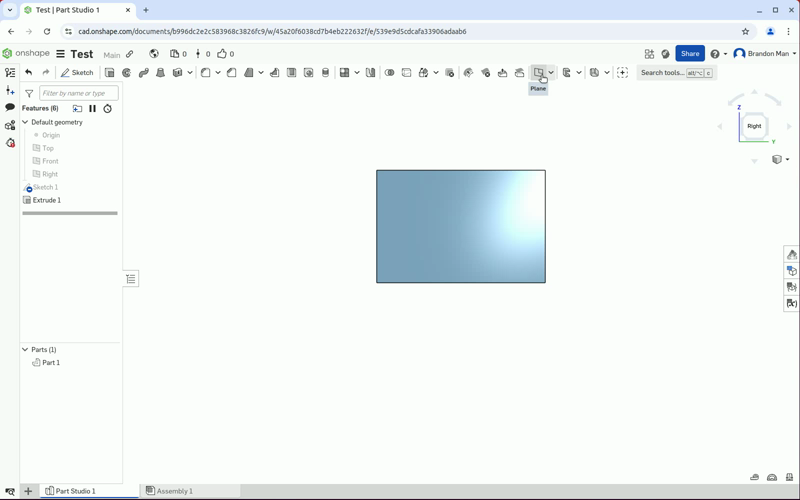
click(541, 75)
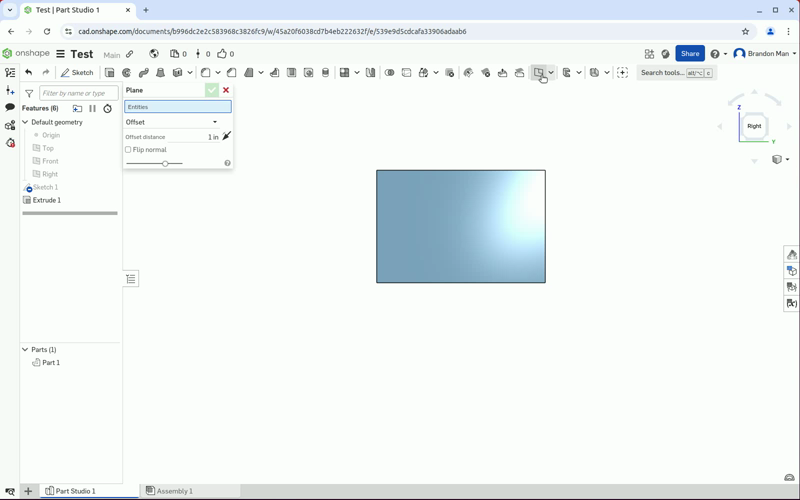
mouse_move(73, 176)
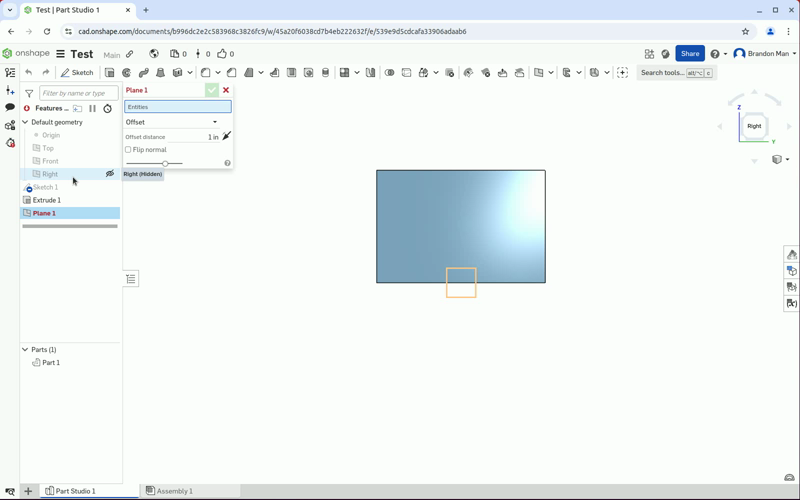
click(73, 176)
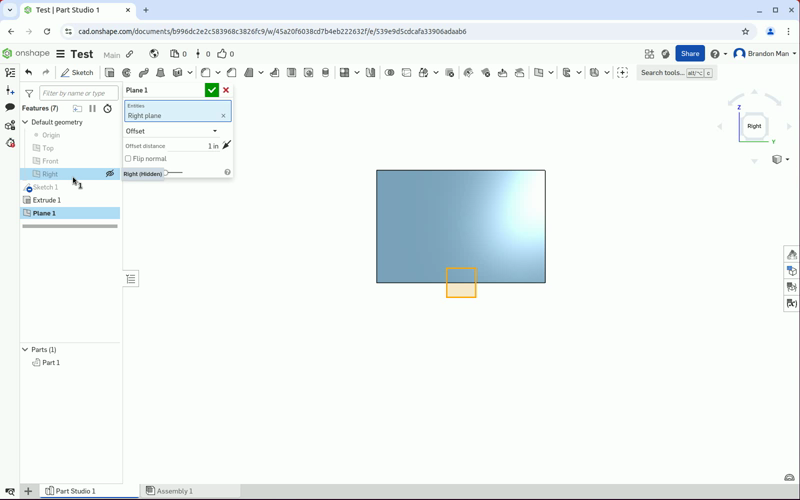
key(tab, 2)
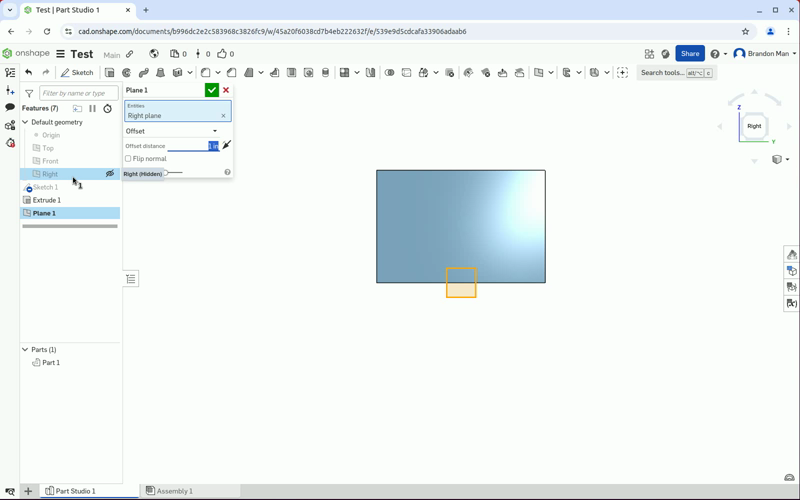
text(2.896)
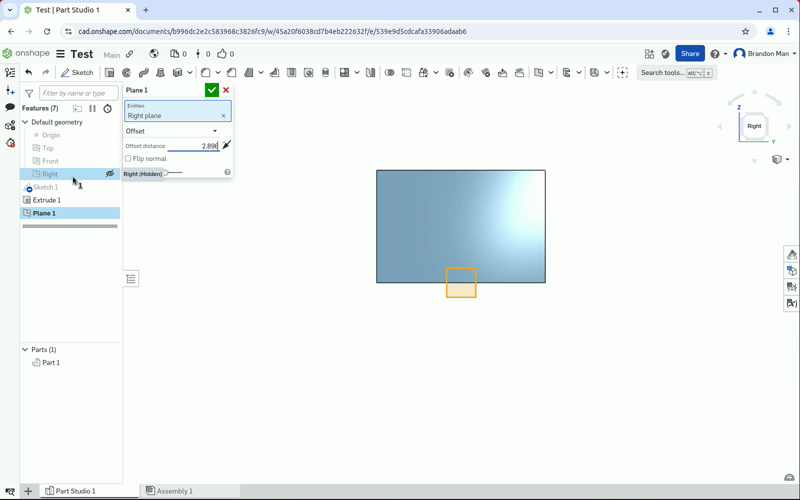
key(enter, 2)
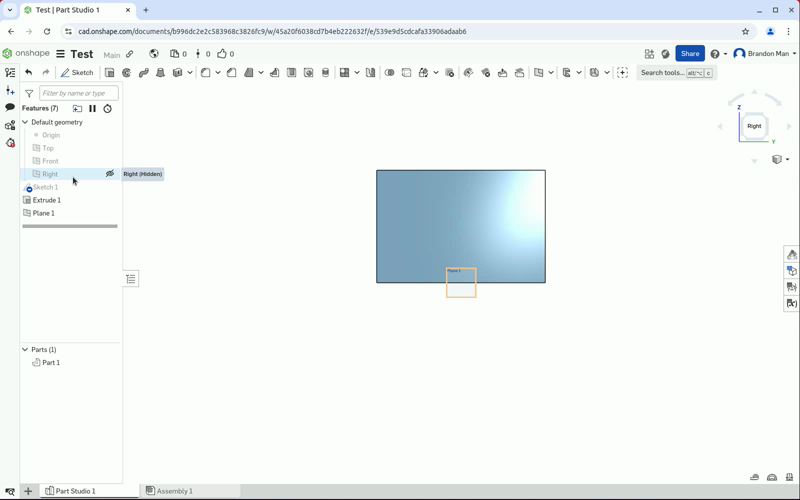
key(shift+s)
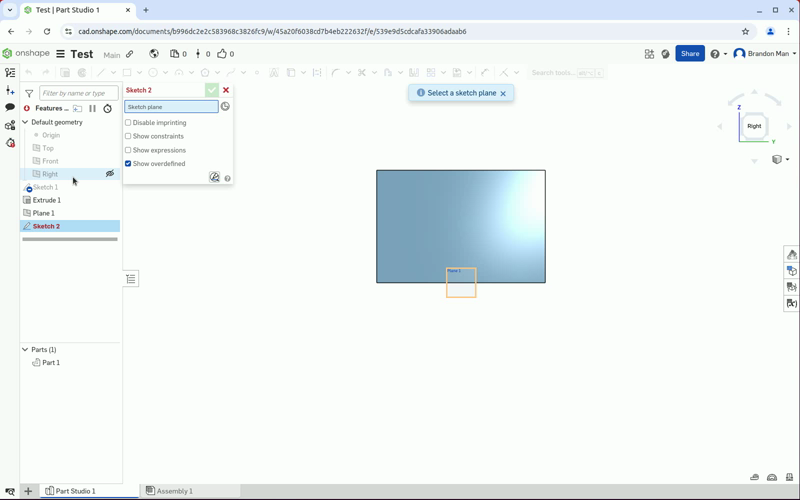
mouse_move(73, 215)
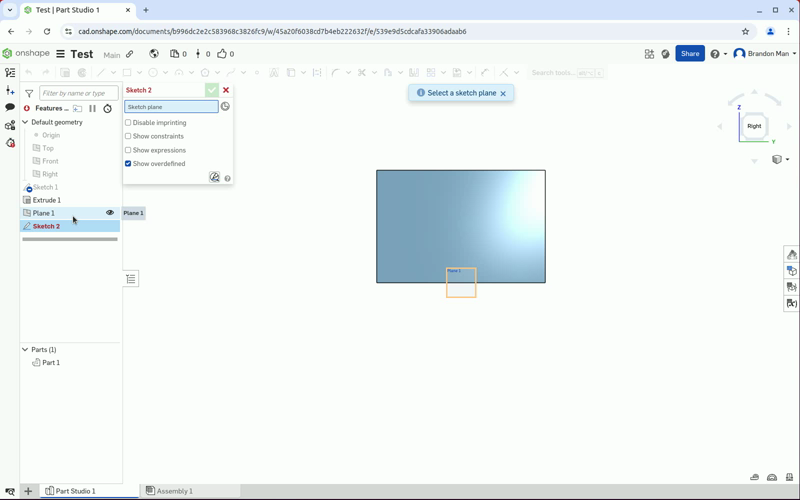
click(73, 215)
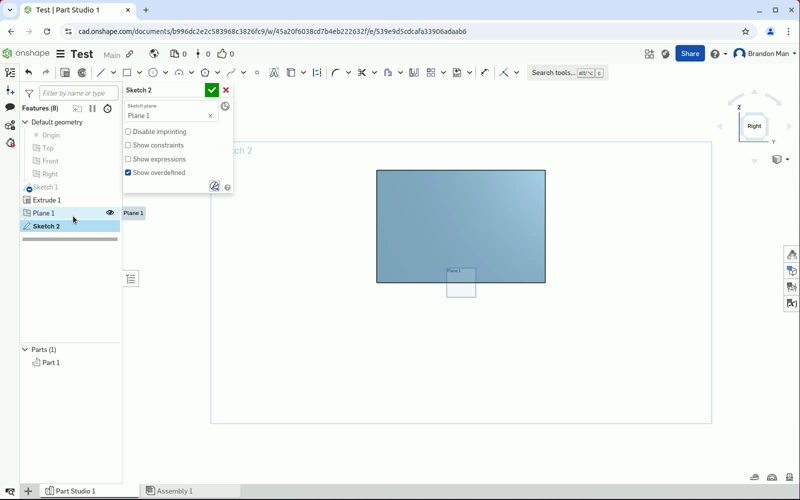
mouse_move(73, 352)
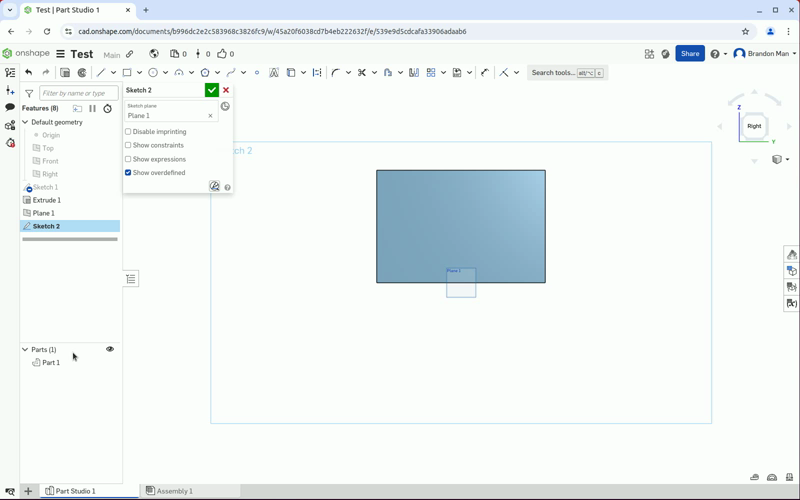
key(y)
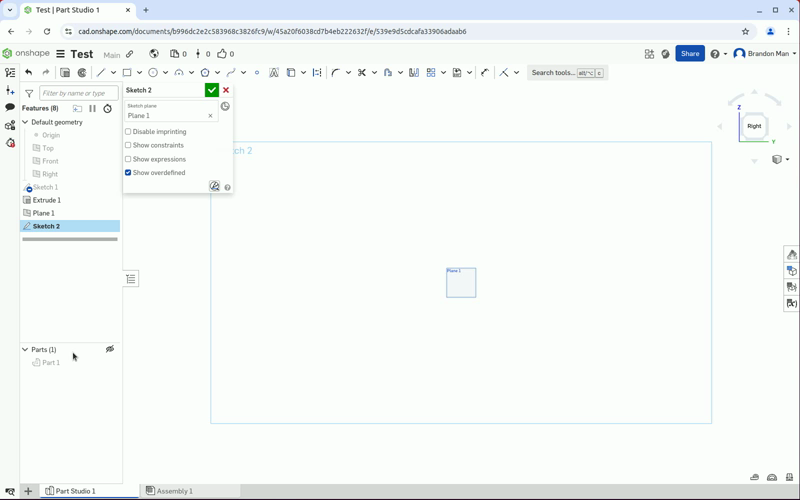
key(c)
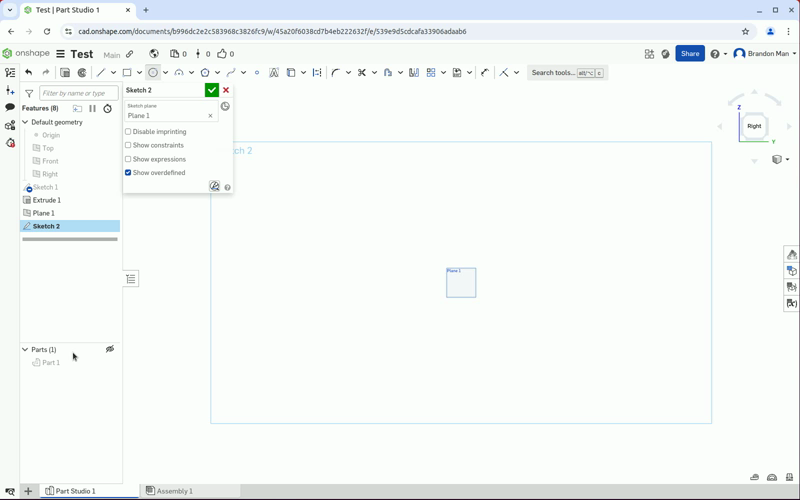
key_down(shift)
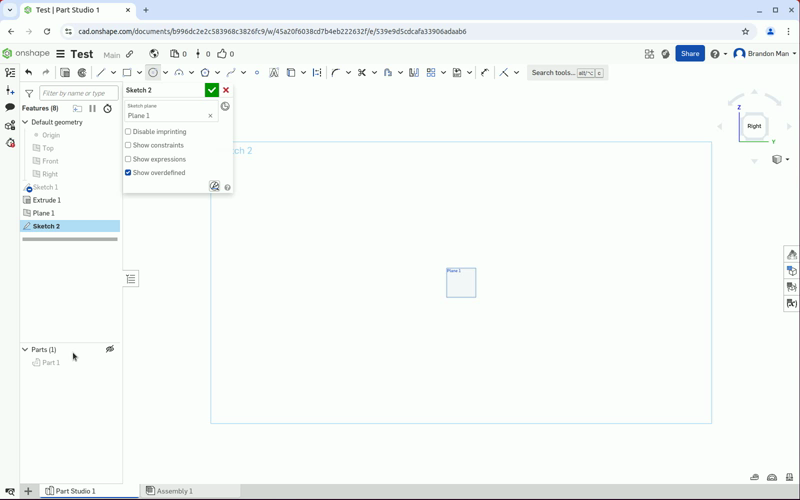
mouse_move(461, 215)
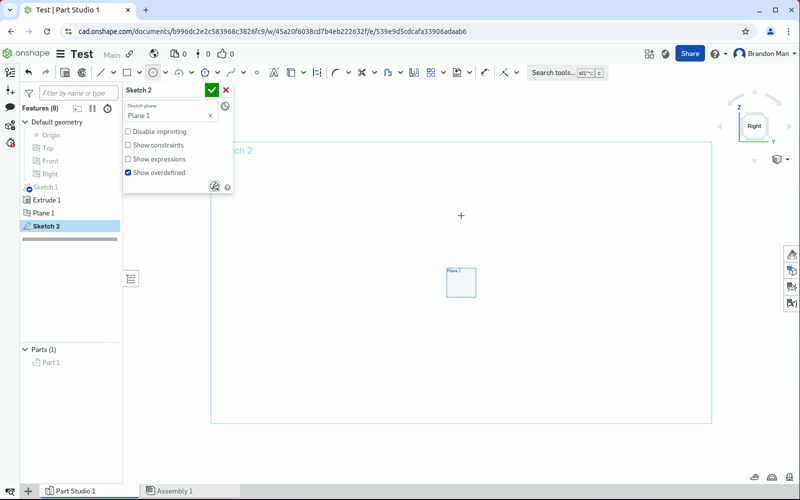
click(461, 215)
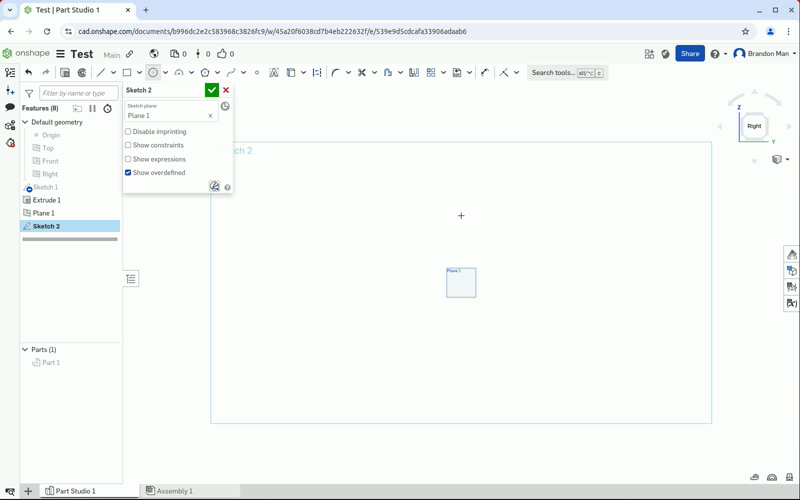
key_up(shift)
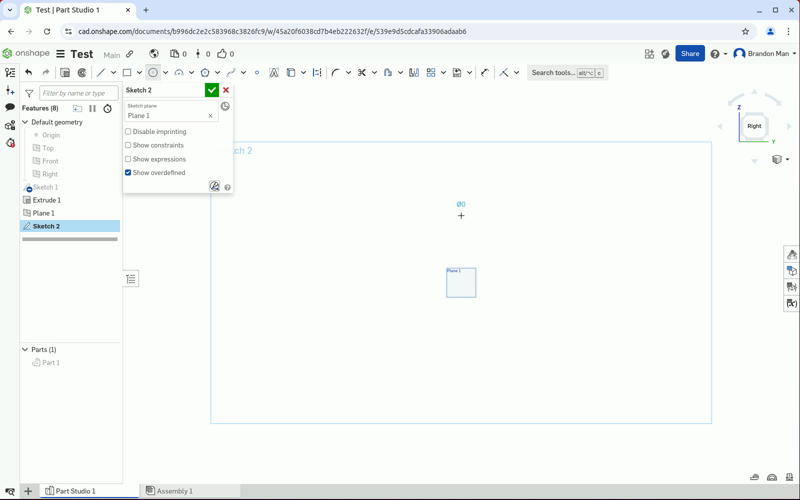
mouse_move(468, 215)
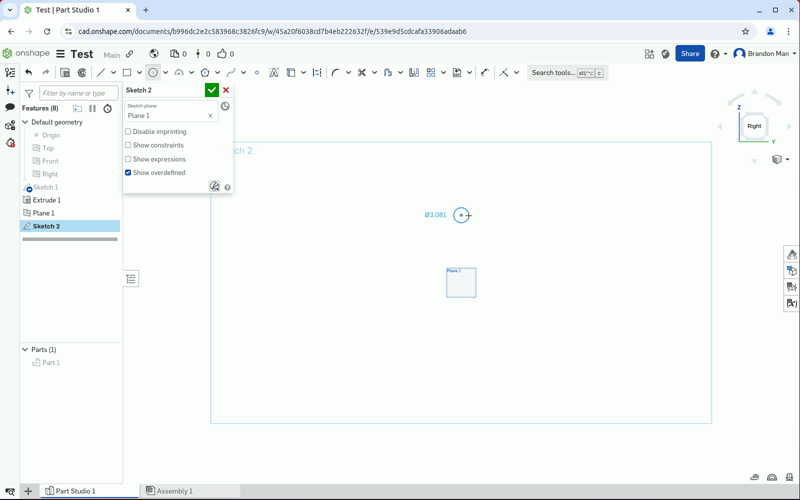
click(468, 215)
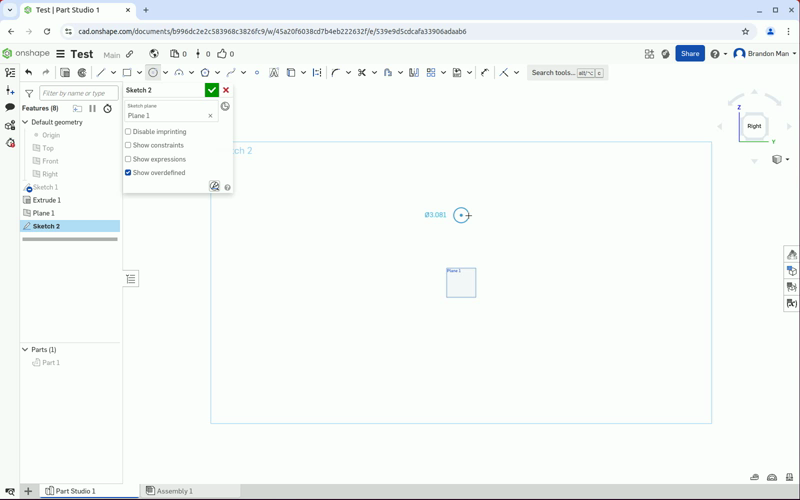
key(esc)
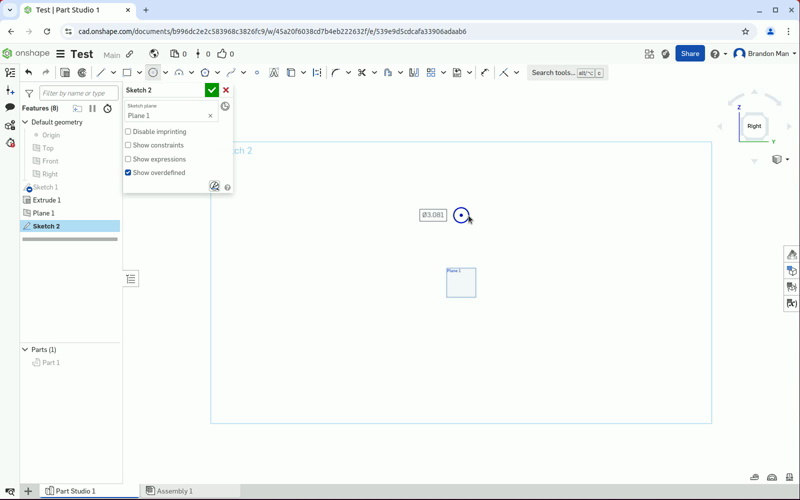
mouse_move(457, 214)
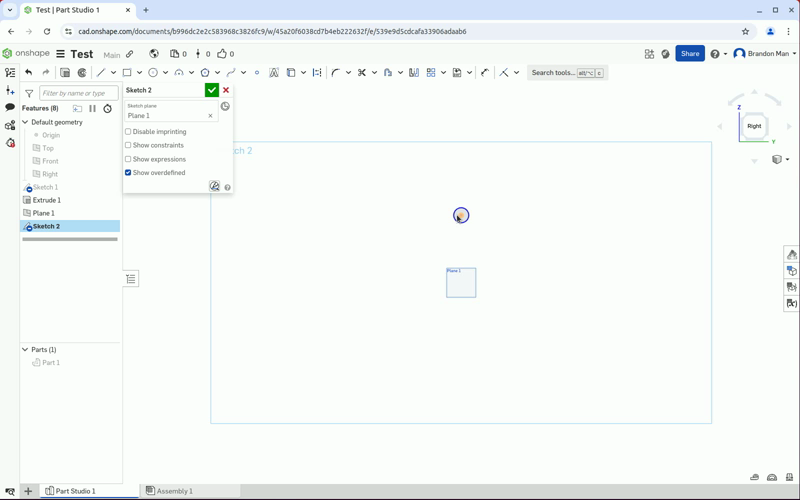
scroll(6)
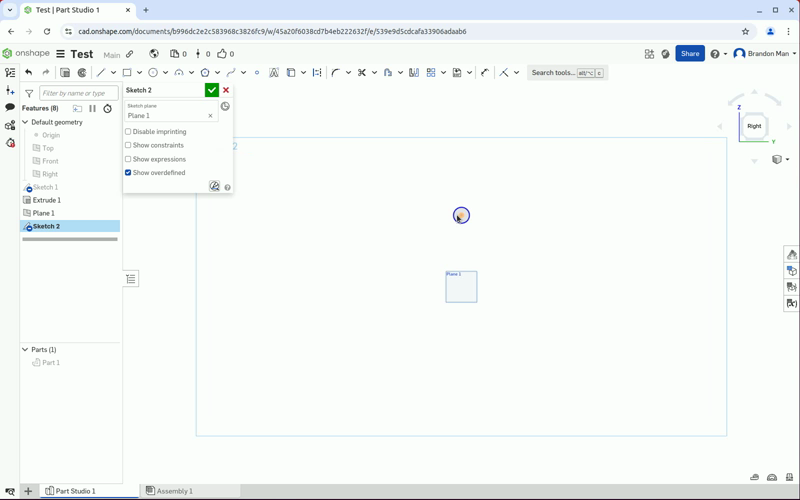
scroll(6)
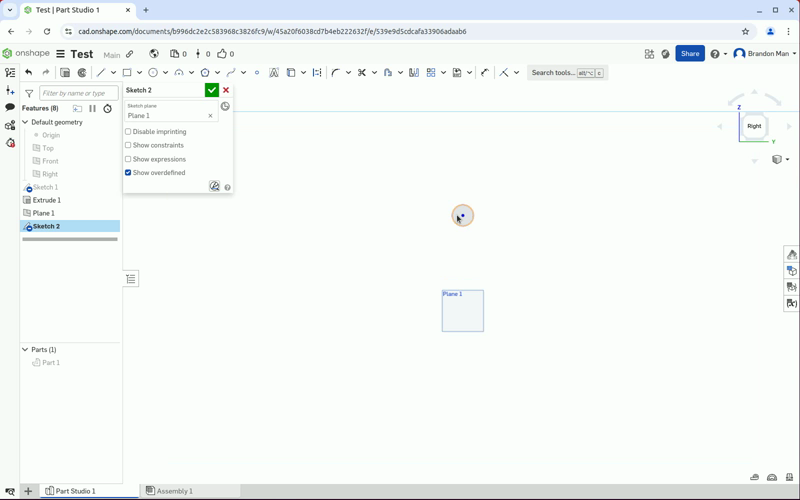
scroll(6)
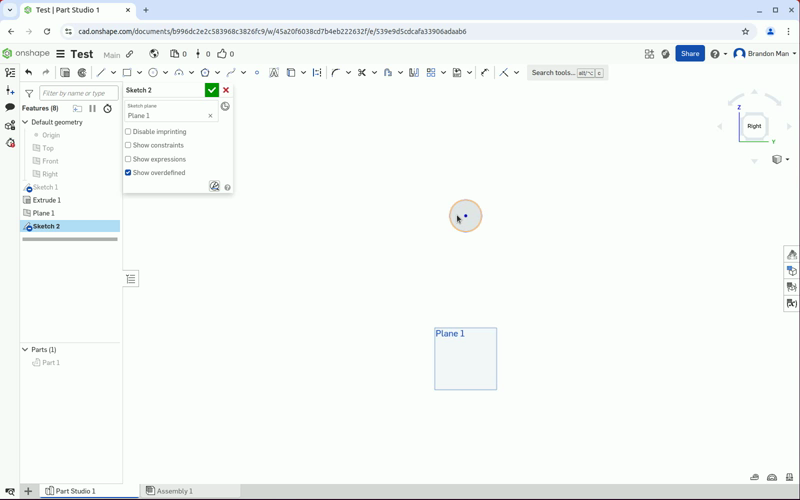
scroll(6)
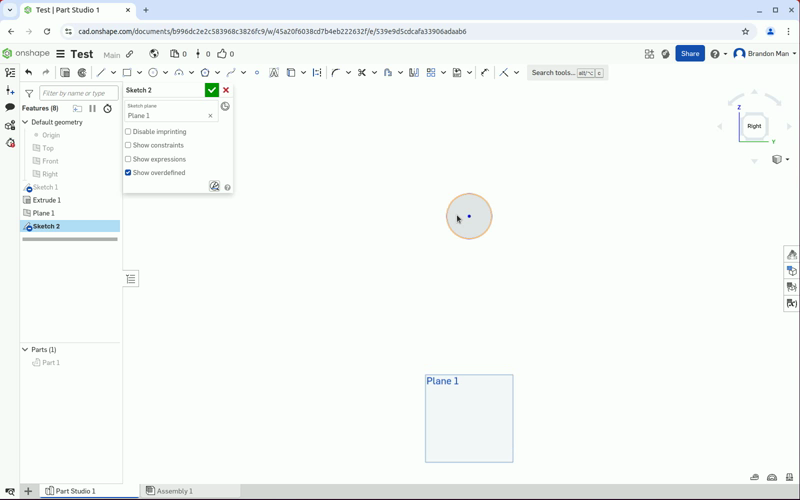
scroll(6)
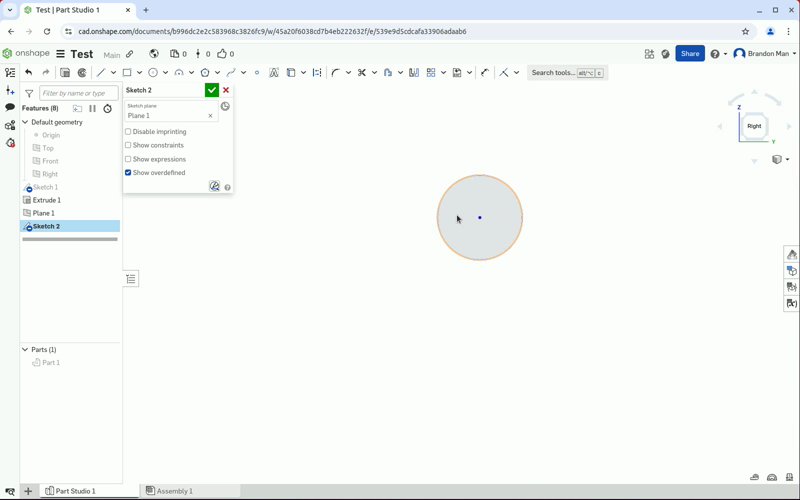
scroll(6)
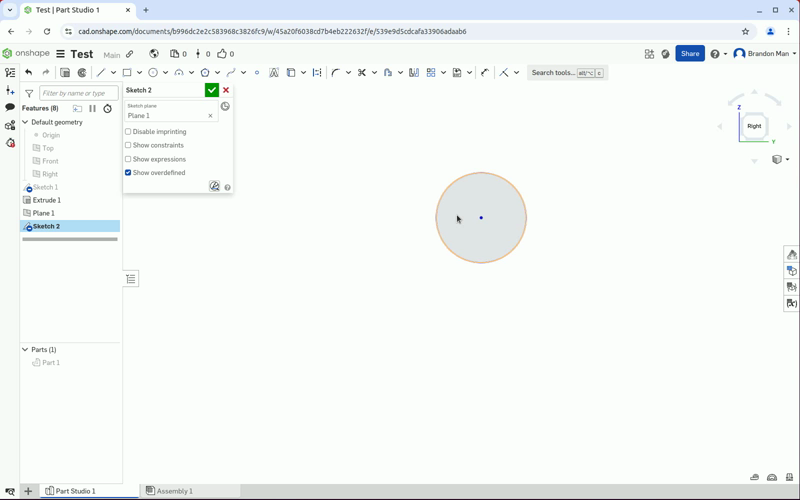
scroll(6)
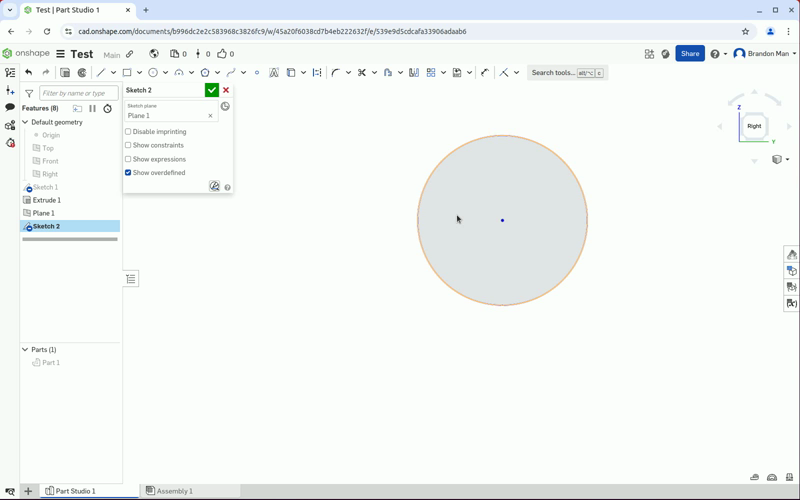
click(457, 214)
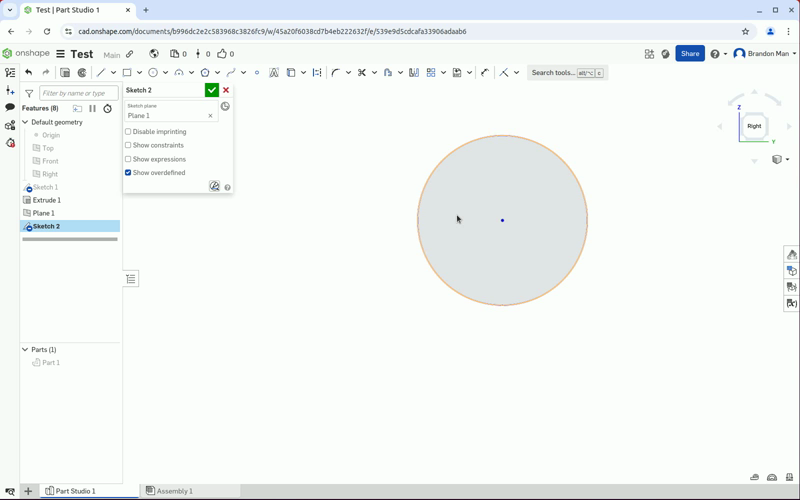
scroll(-6)
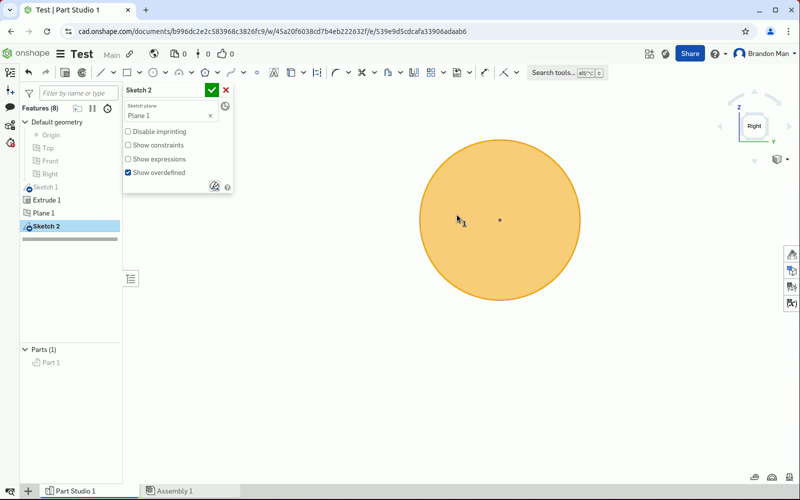
scroll(-6)
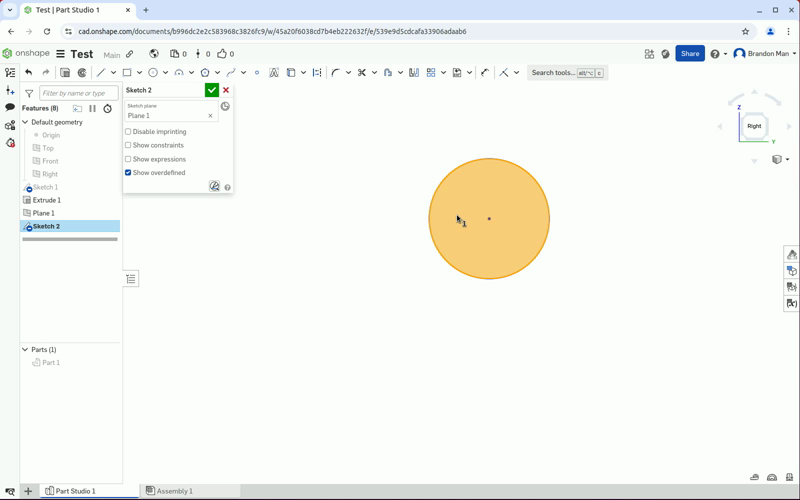
scroll(-6)
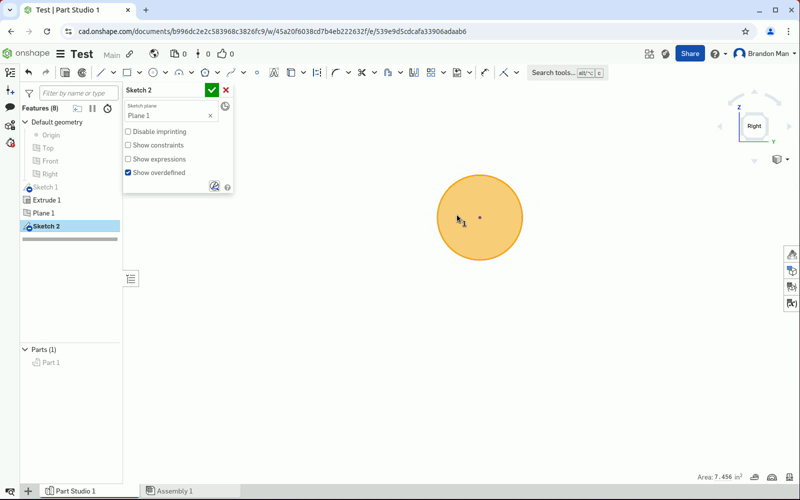
scroll(-6)
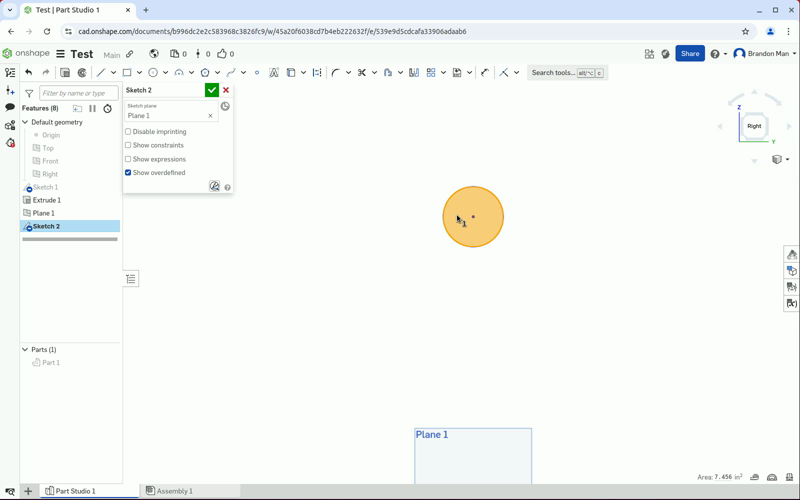
scroll(-6)
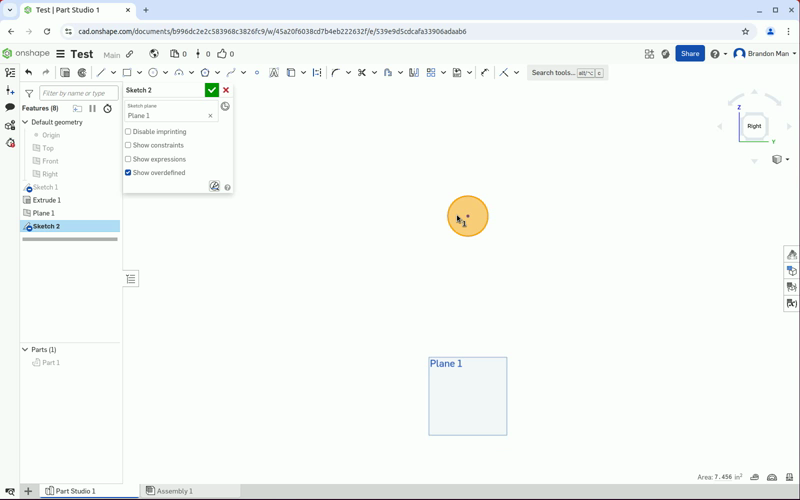
scroll(-6)
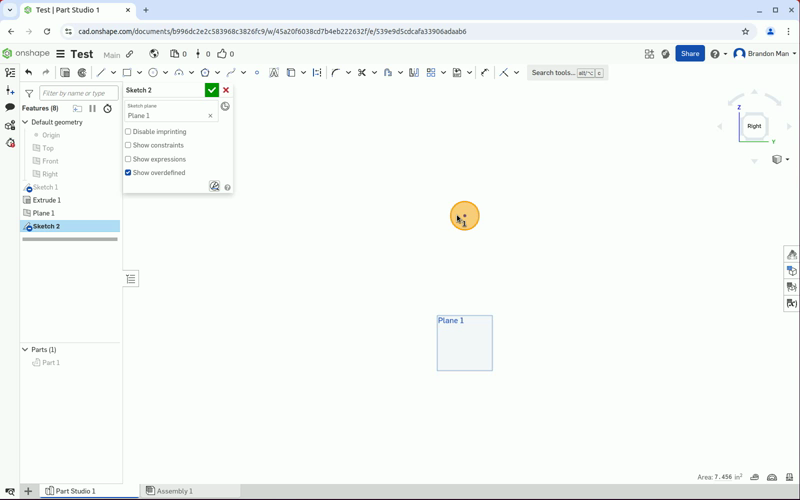
scroll(-6)
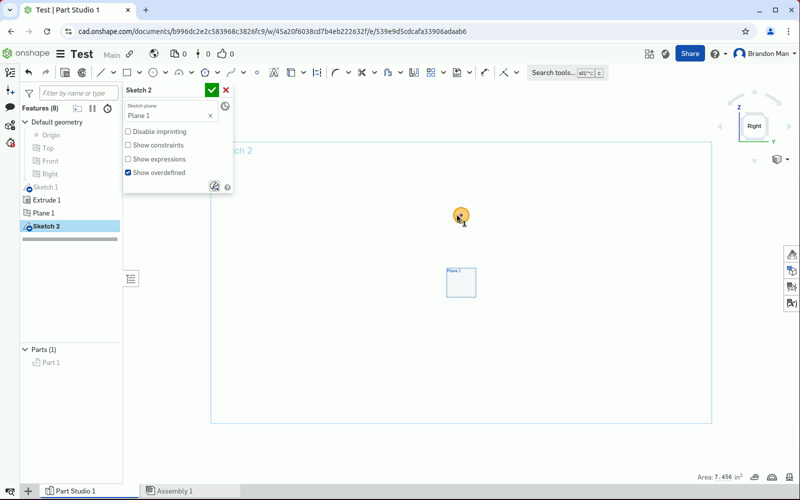
mouse_move(73, 352)
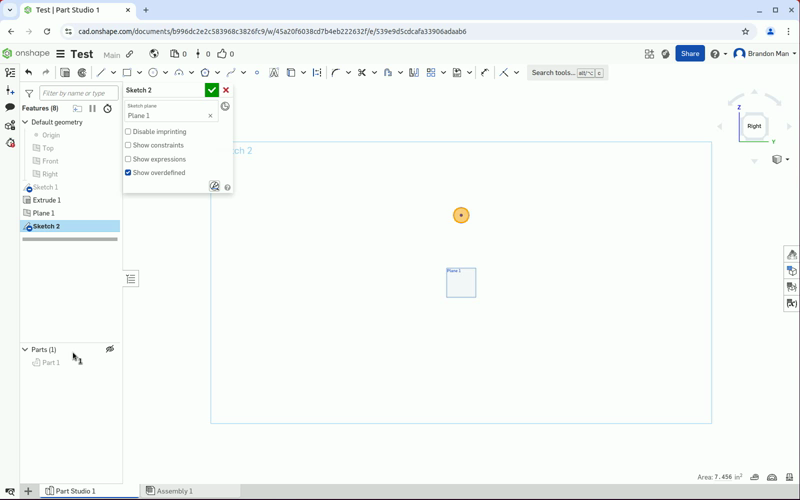
key(shift+y)
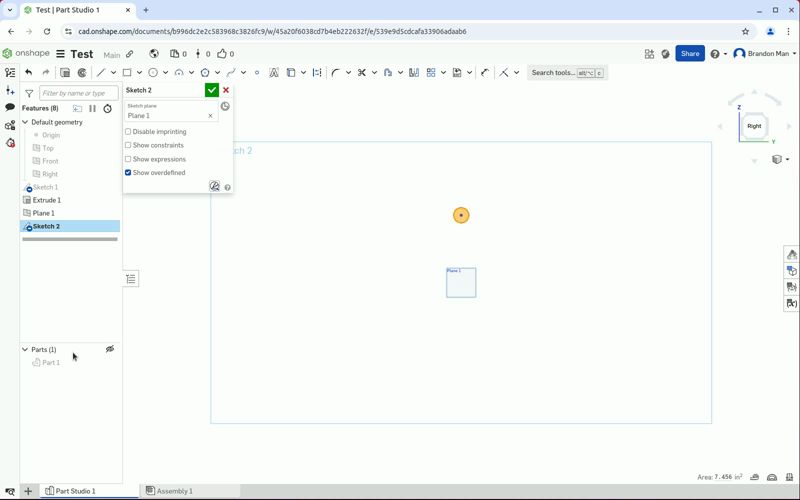
key(shift+e)
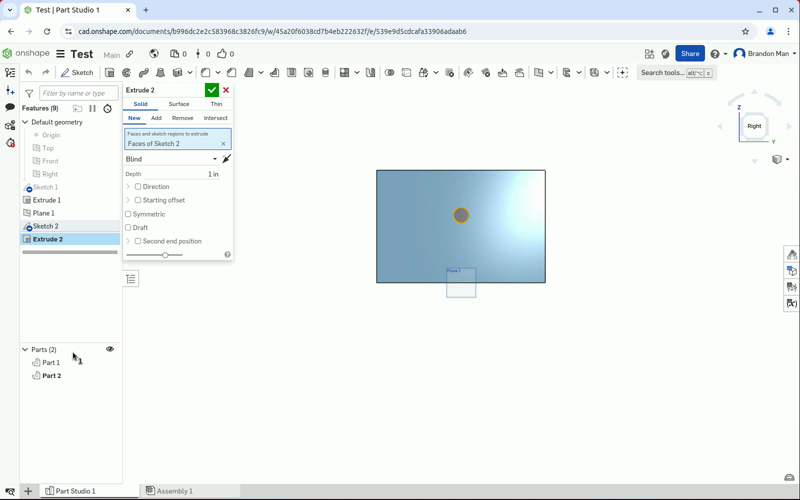
mouse_move(143, 106)
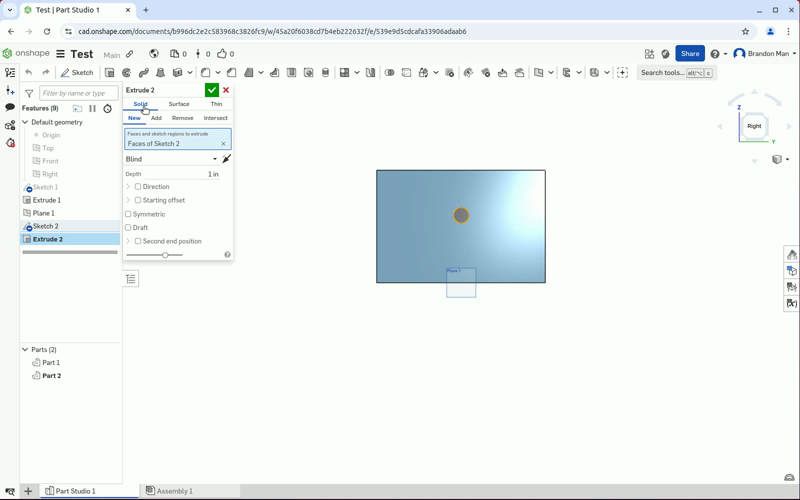
click(143, 106)
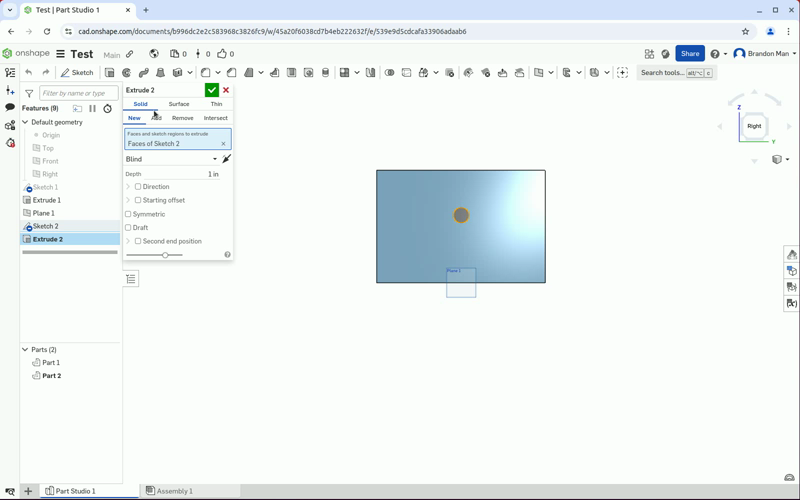
mouse_move(186, 120)
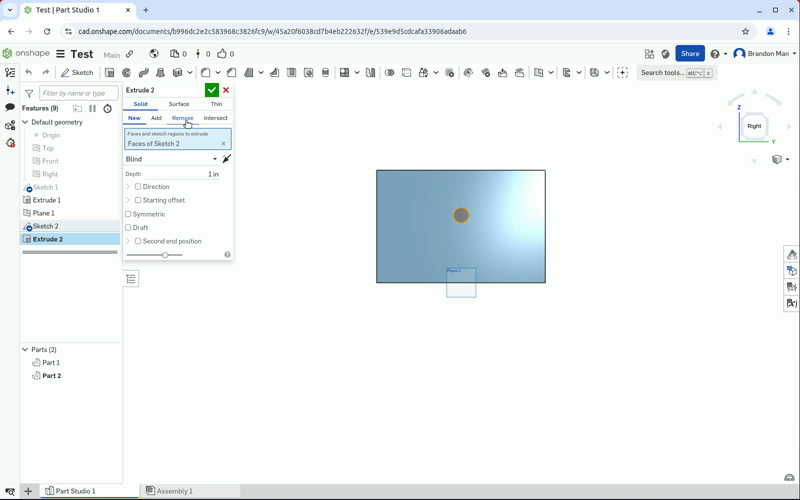
click(186, 120)
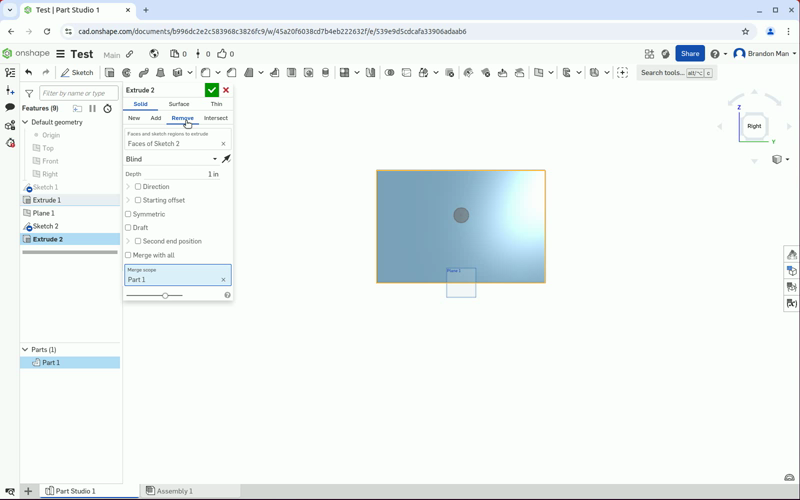
key(tab, 4)
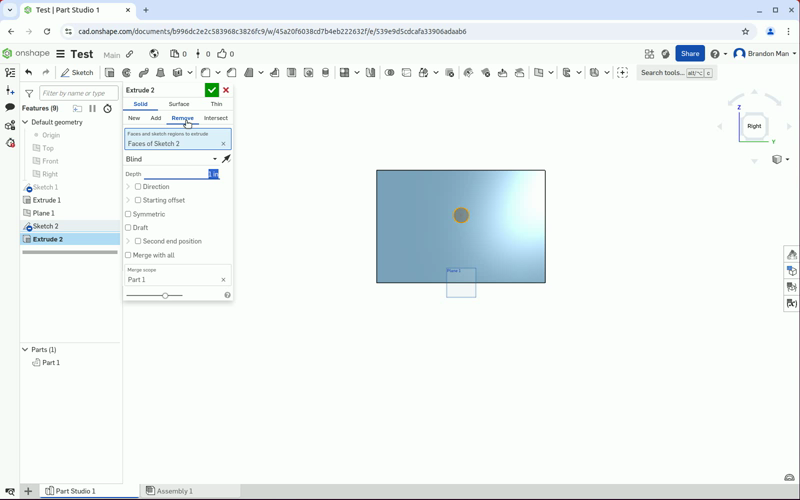
text(23.108)
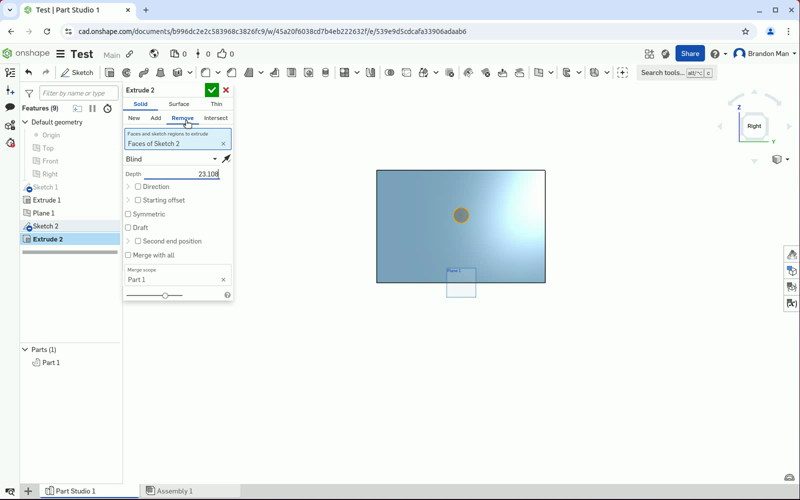
key(tab, 6)
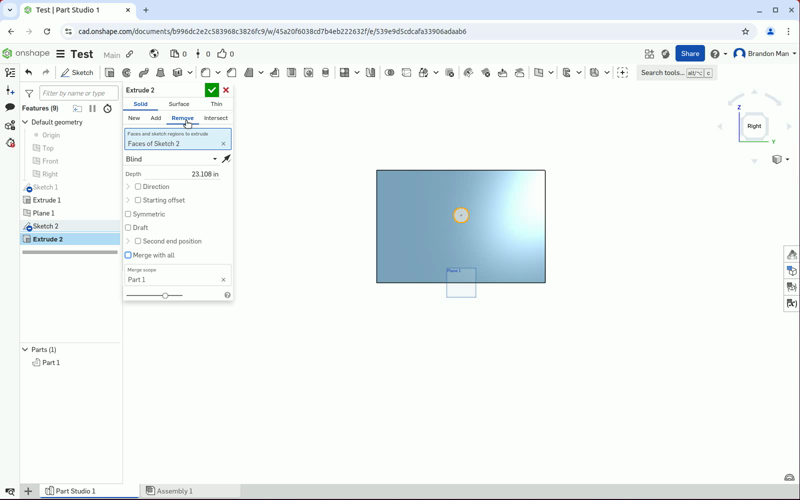
key(space)
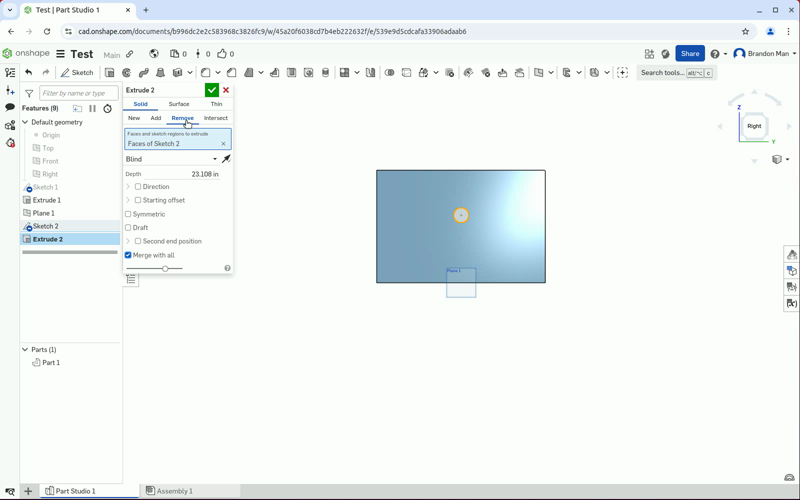
key(enter)
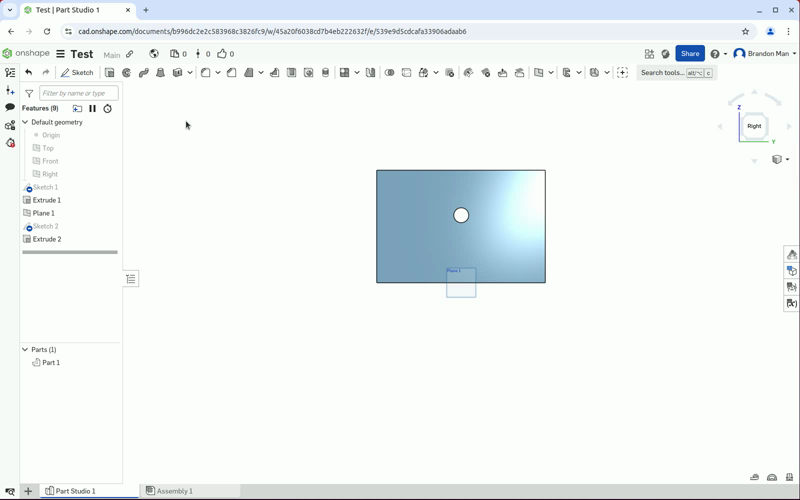
key(shift+h)
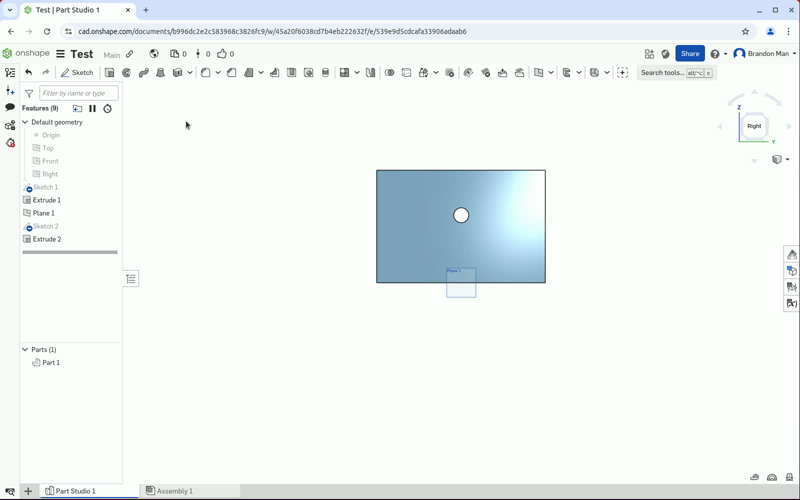
key(shift+h)
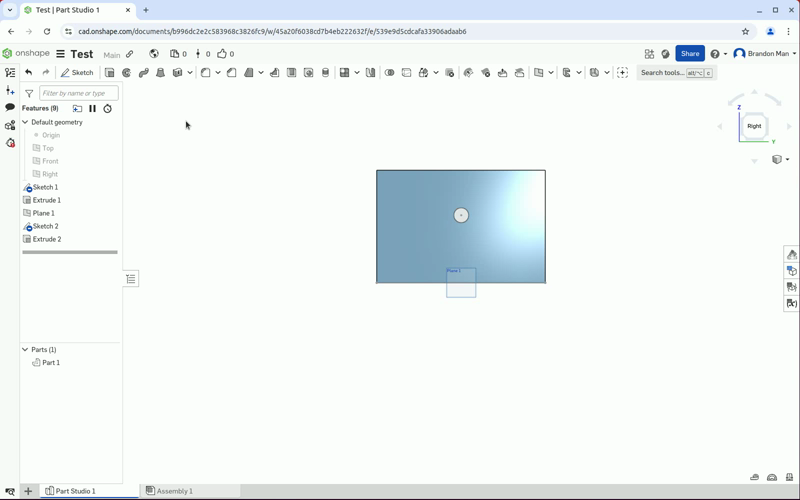
key(shift+7)
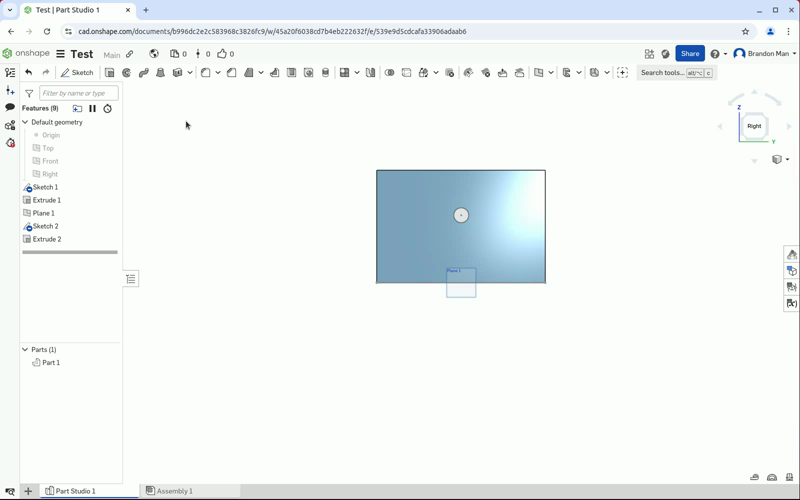
key(right, 2)
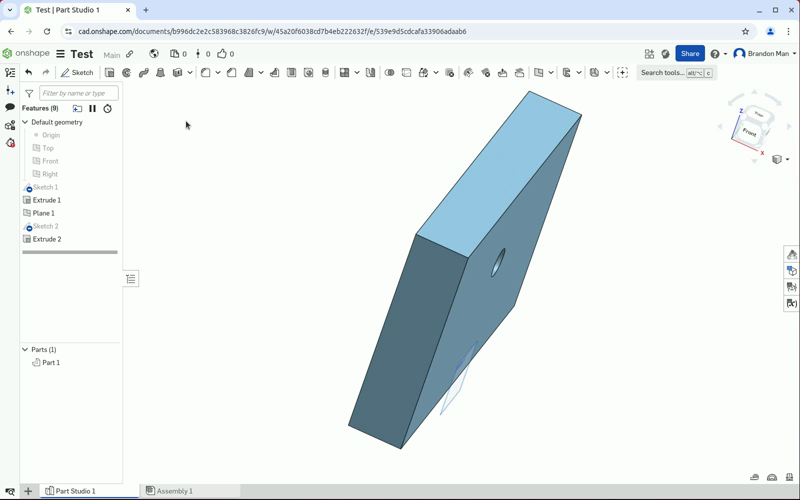
key(down, 2)
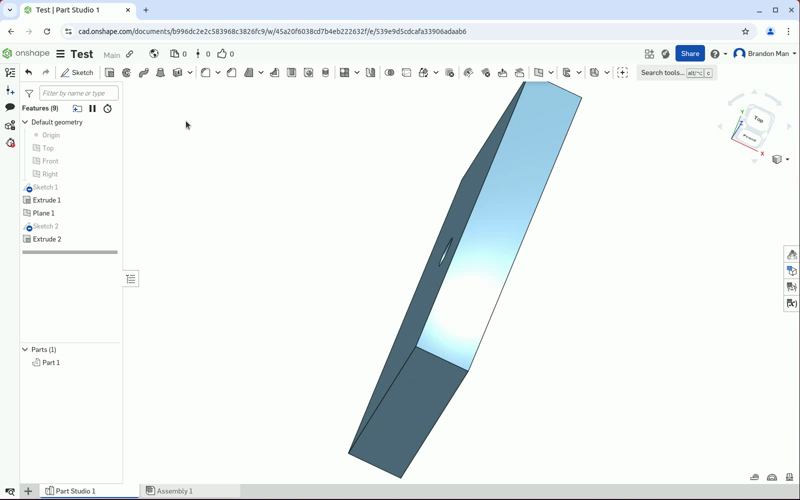
key(up, 2)
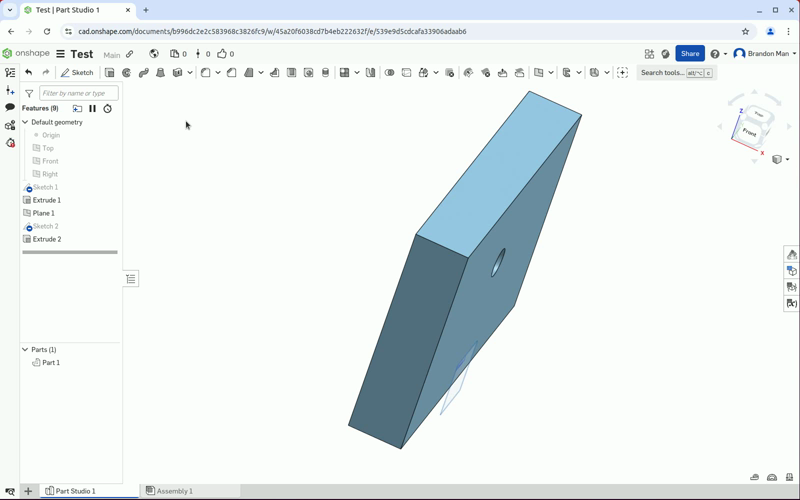
key(left, 2)
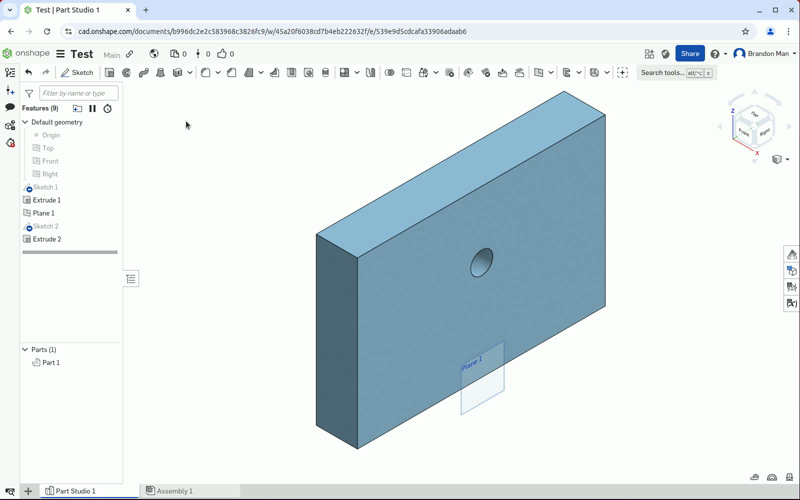
mouse_move(73, 189)
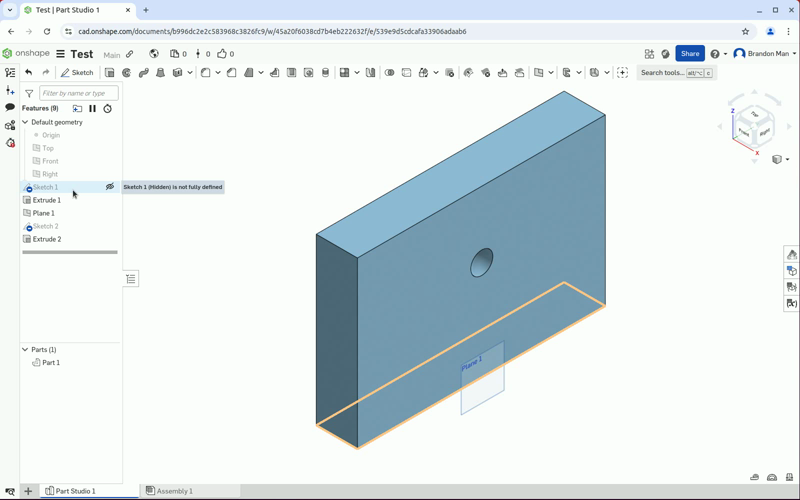
click(73, 189)